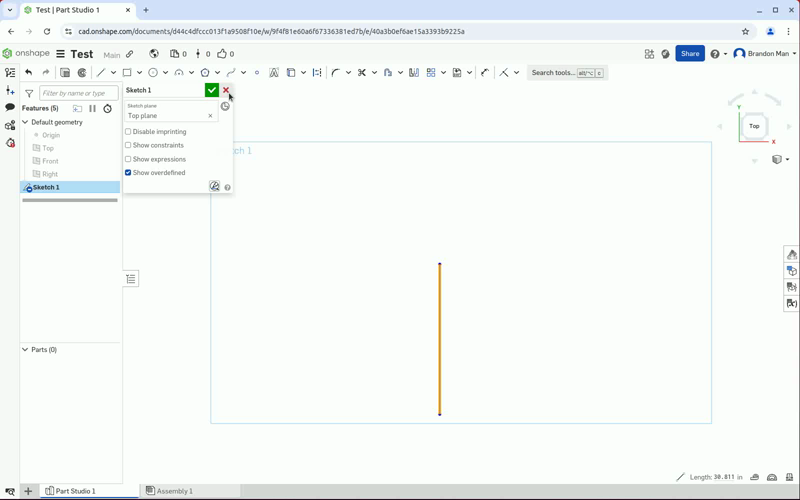
key(shift+h)
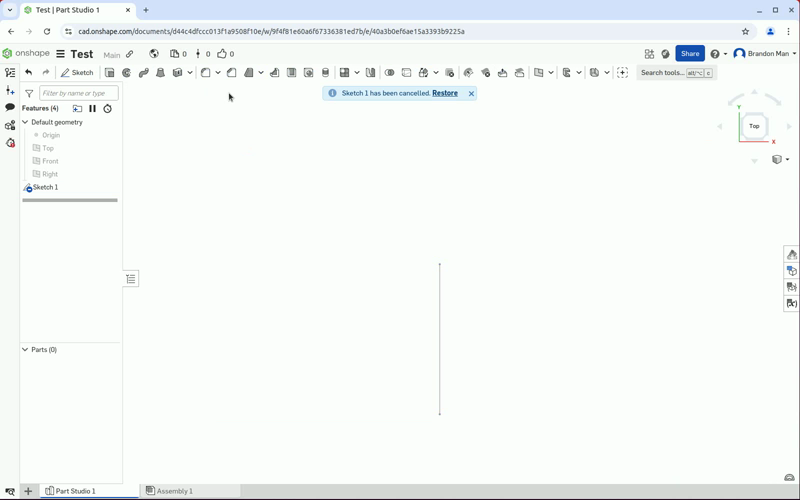
key(shift+s)
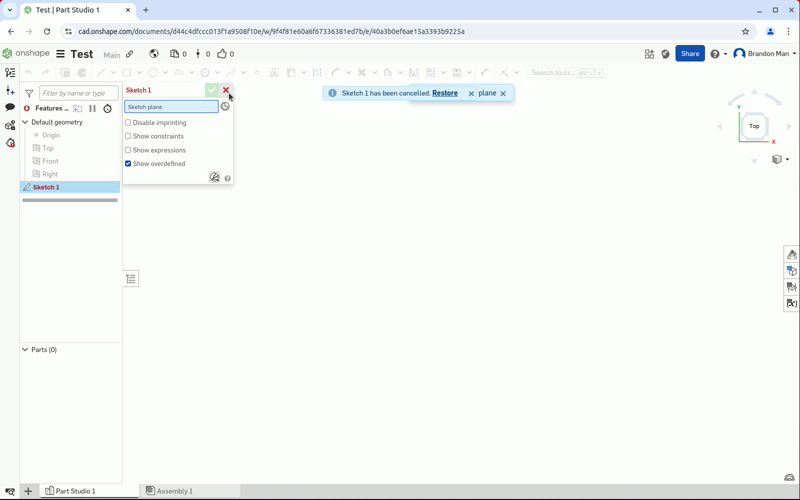
mouse_move(73, 150)
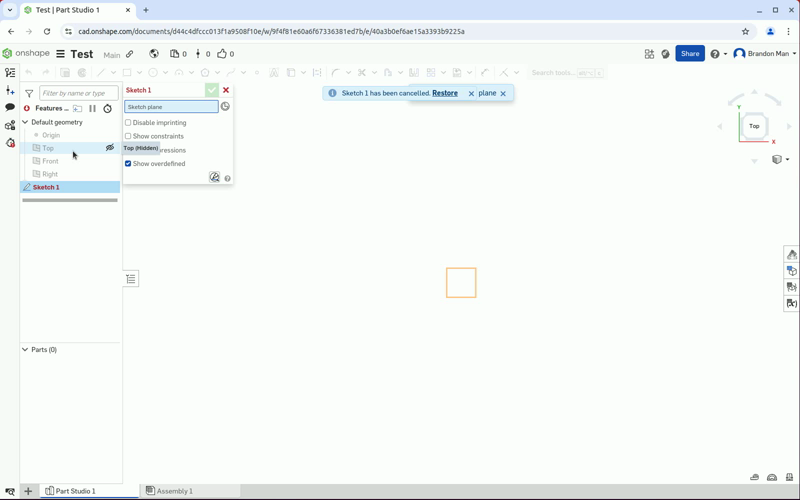
click(73, 150)
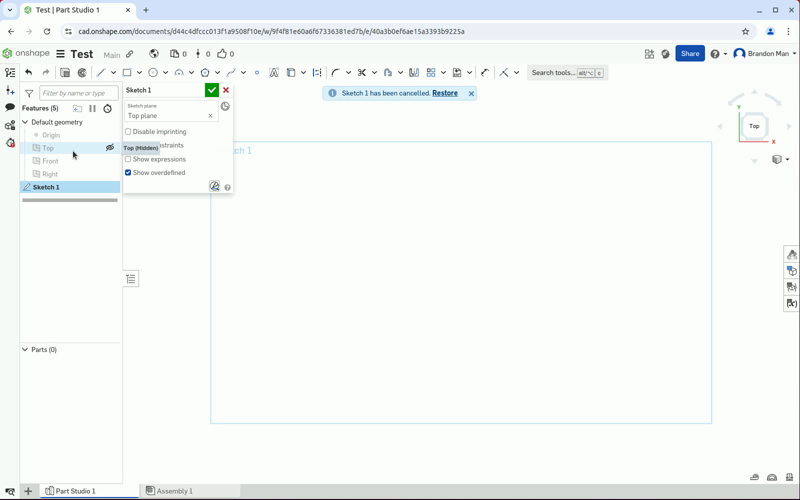
mouse_move(73, 352)
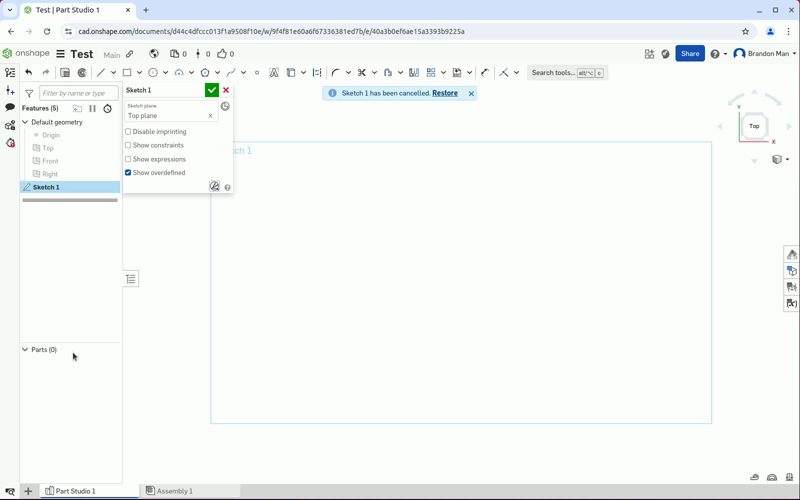
key(y)
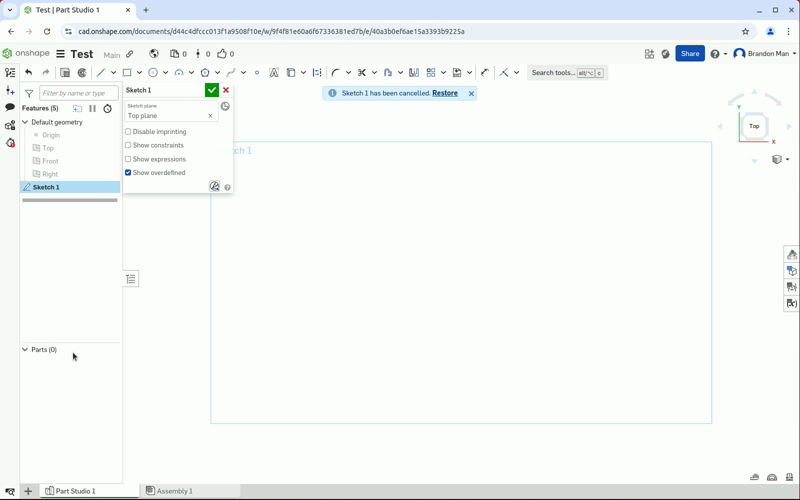
key(l)
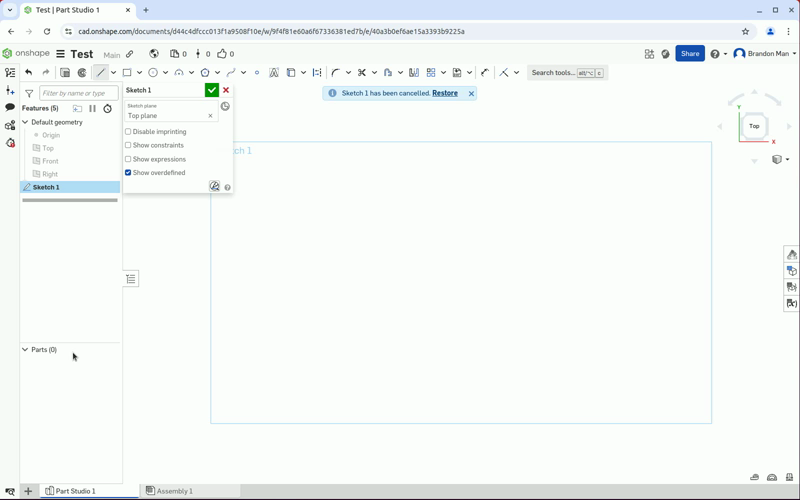
key_down(shift)
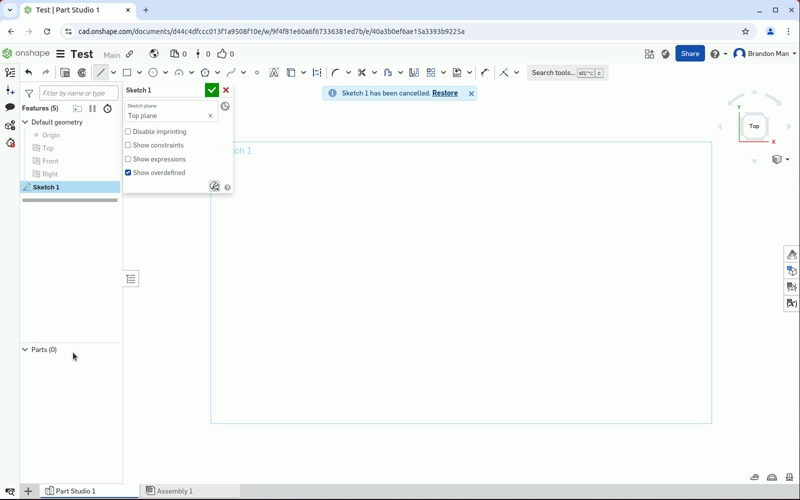
mouse_move(395, 351)
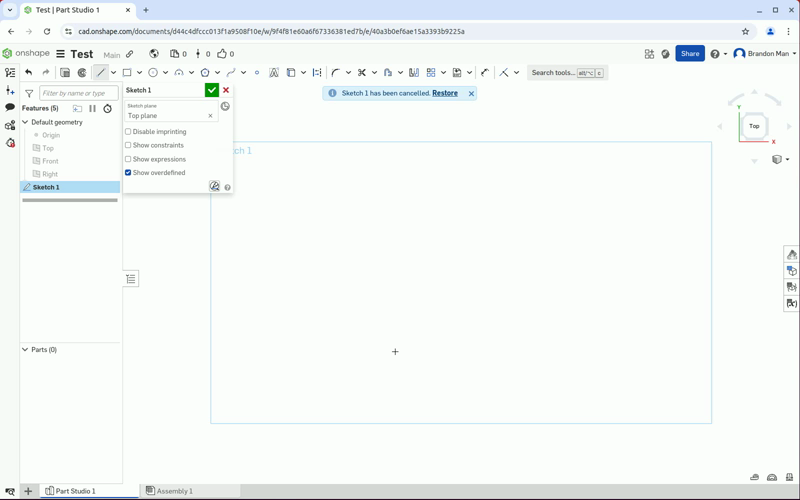
click(395, 351)
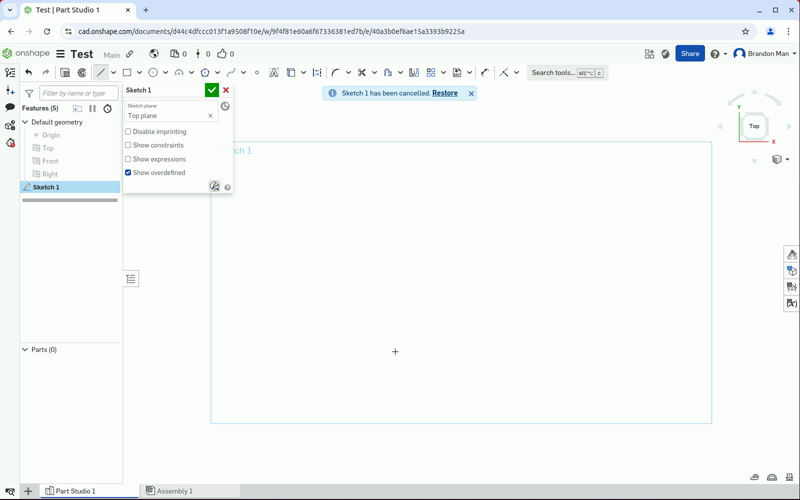
key_up(shift)
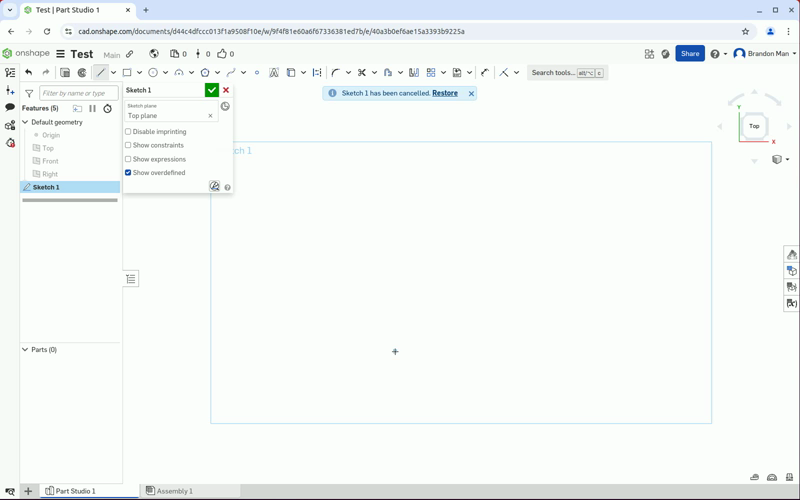
key_down(shift)
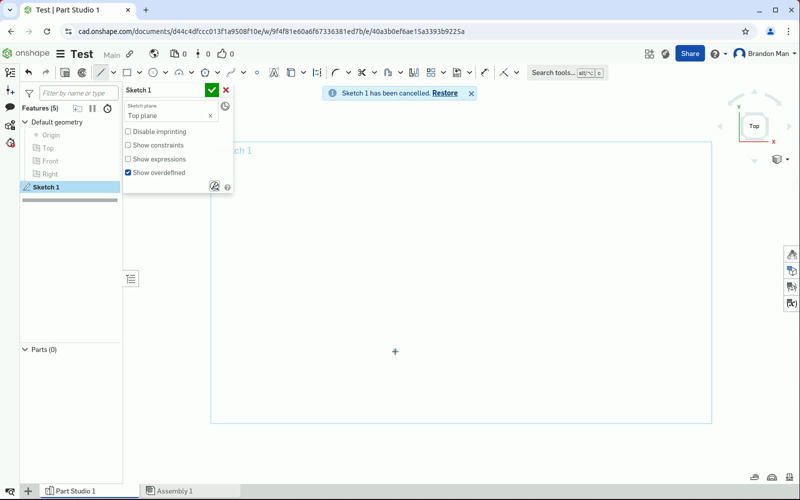
mouse_move(486, 351)
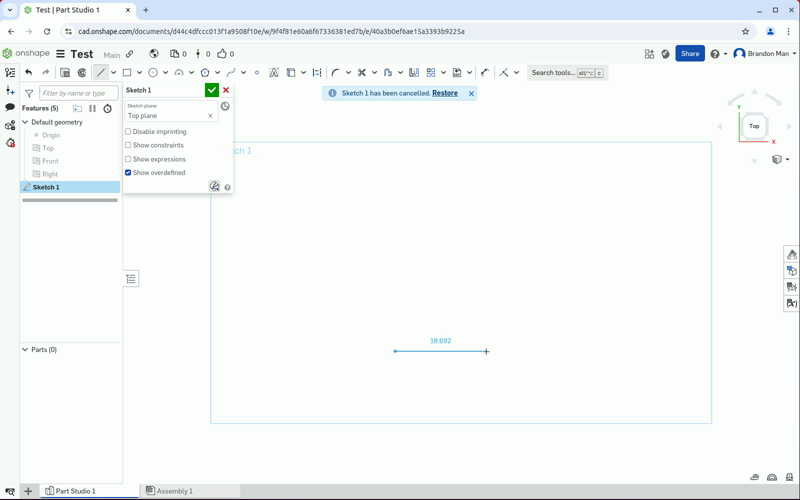
click(486, 351)
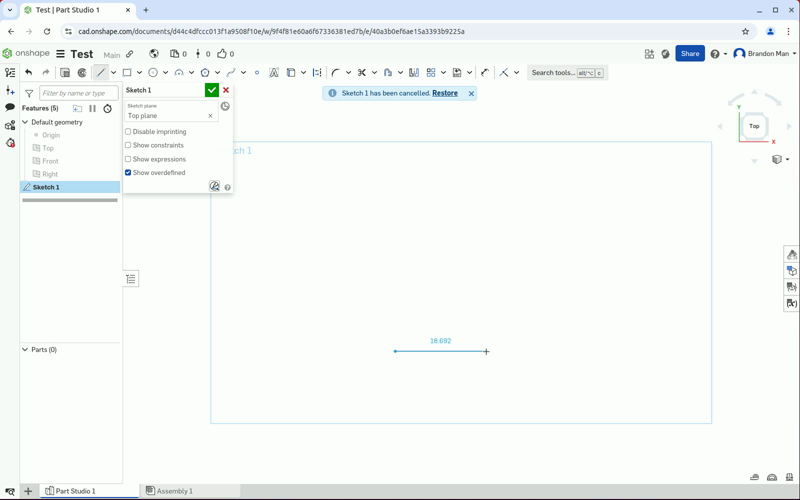
key_up(shift)
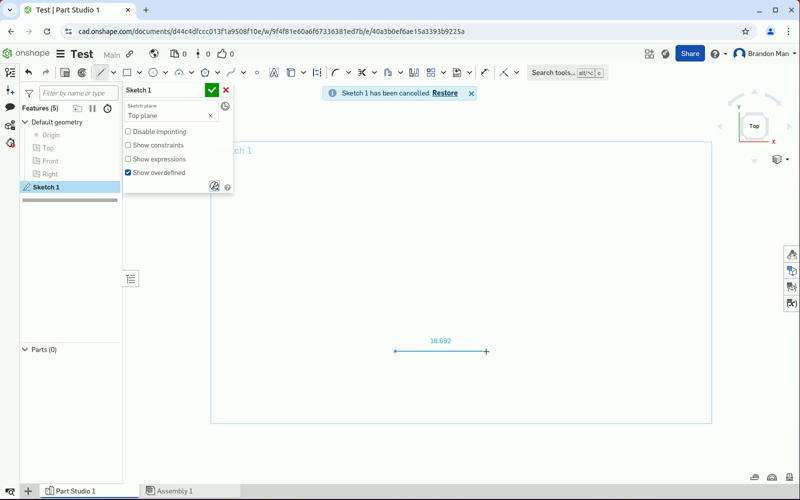
key_down(shift)
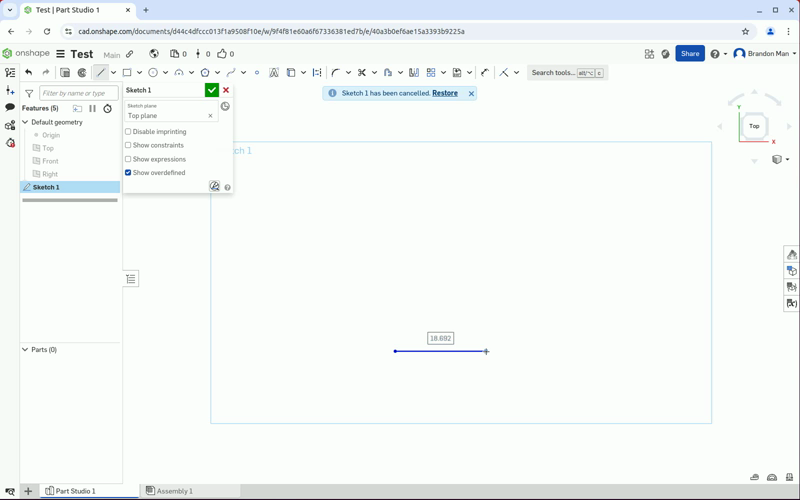
mouse_move(486, 170)
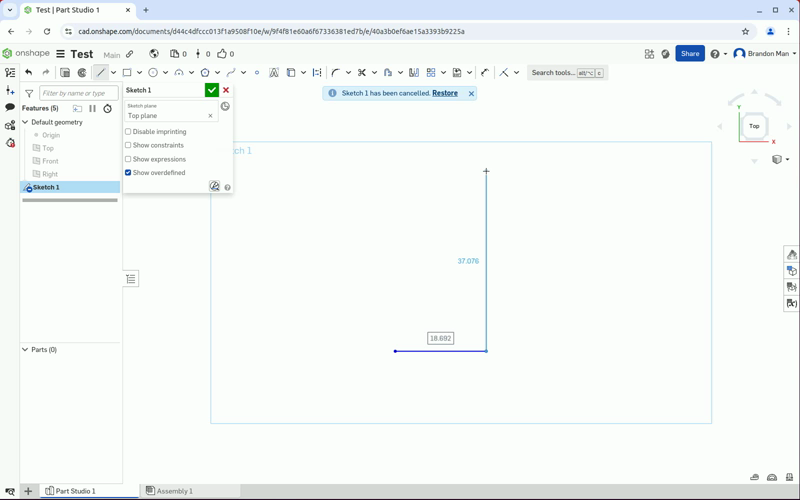
click(486, 170)
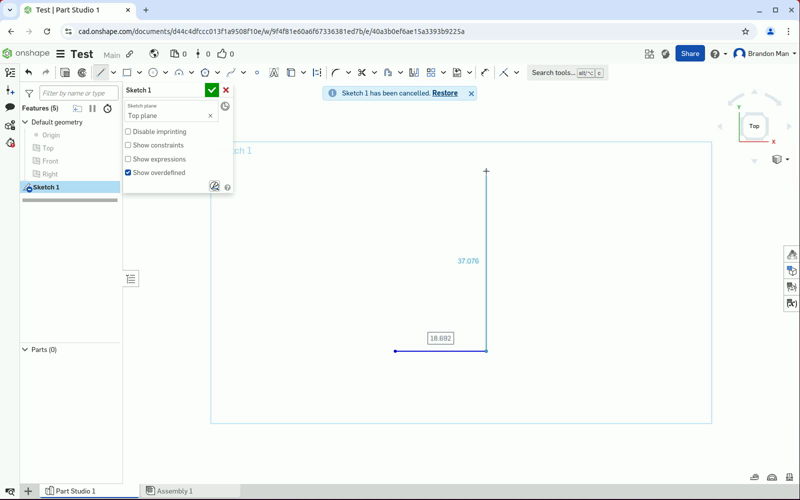
key_up(shift)
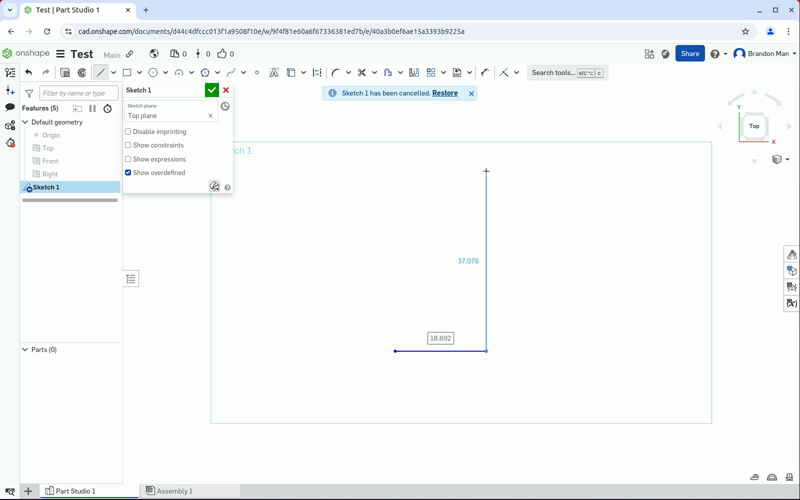
key_down(shift)
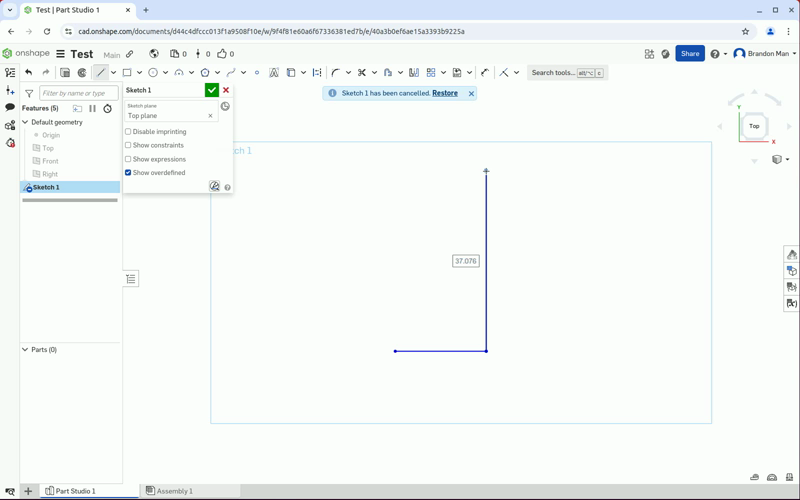
mouse_move(395, 170)
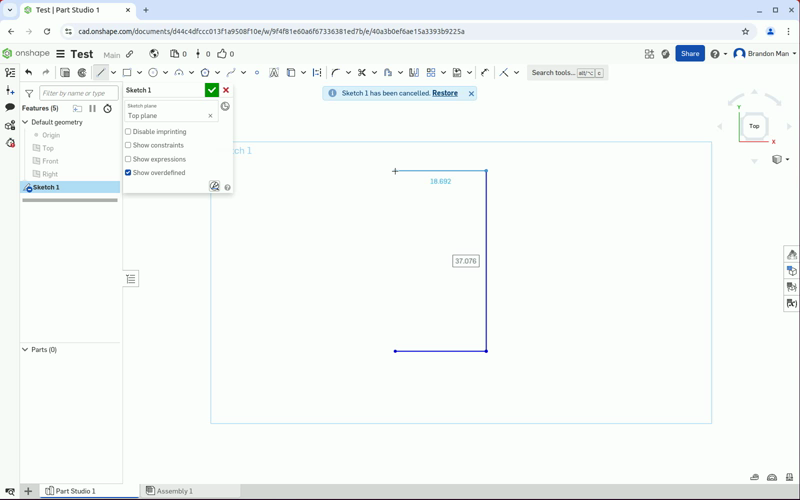
click(395, 170)
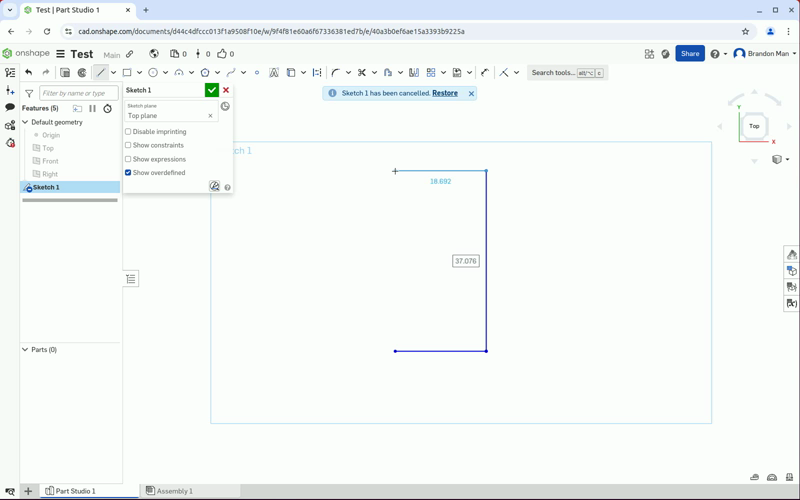
key_up(shift)
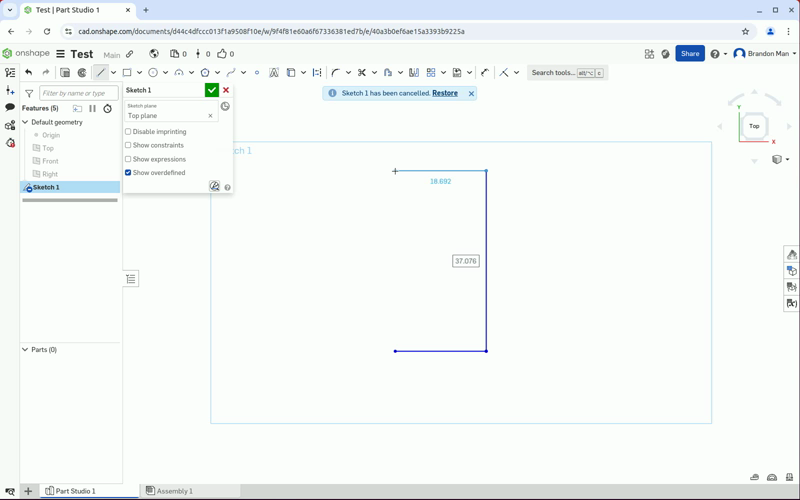
key_down(shift)
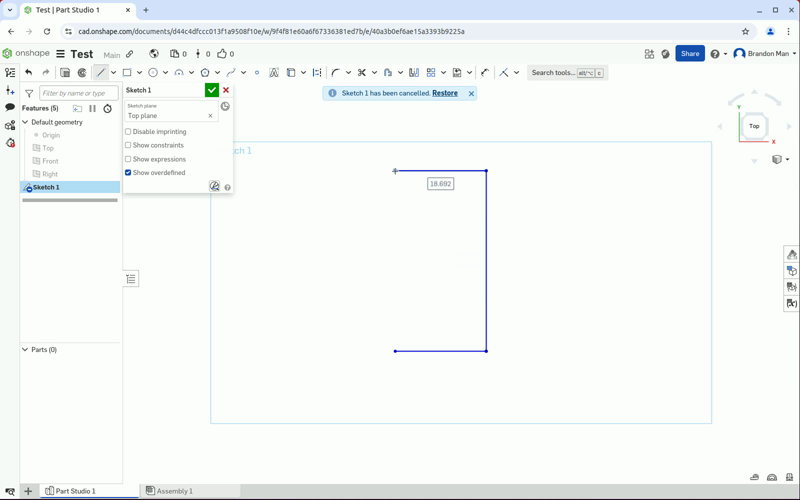
mouse_move(395, 351)
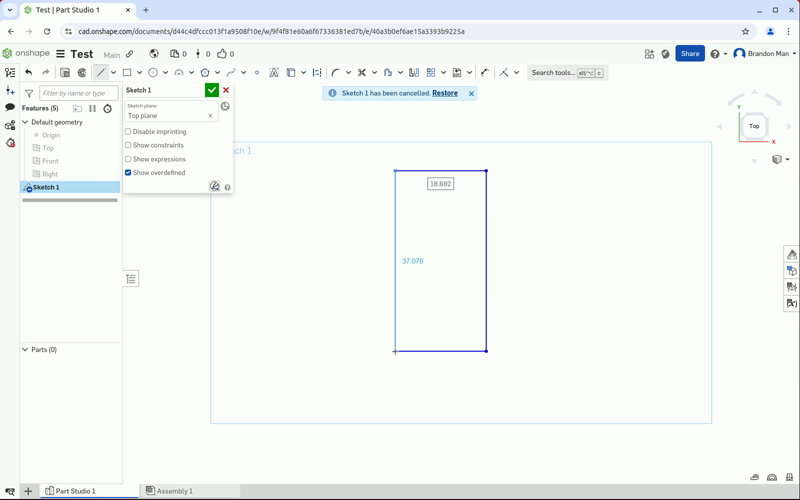
key_up(shift)
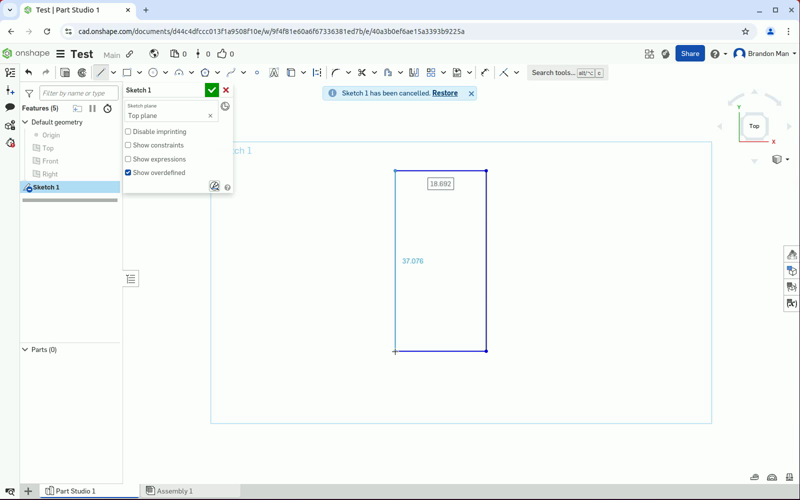
click(395, 351)
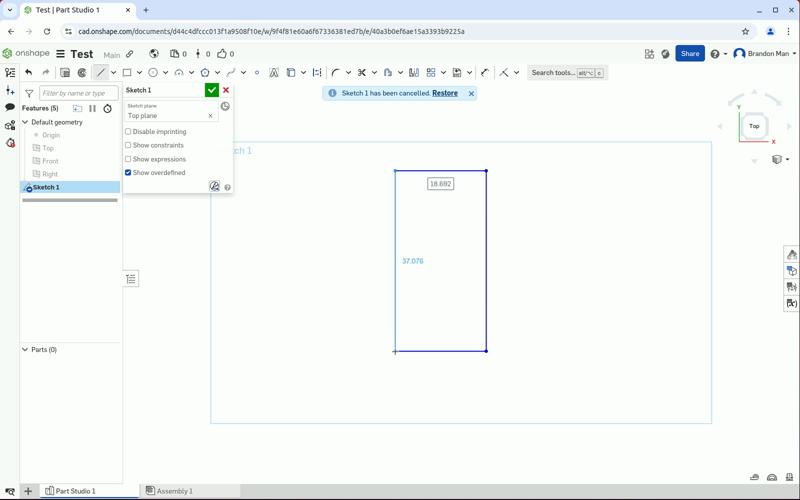
key(esc)
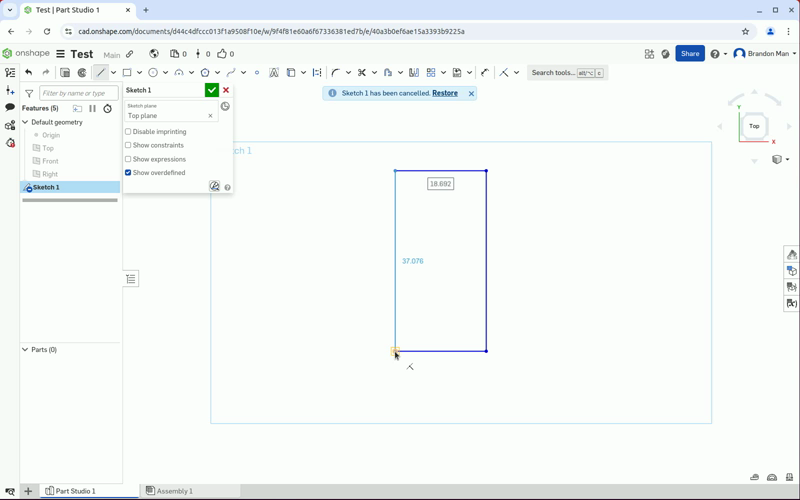
mouse_move(421, 293)
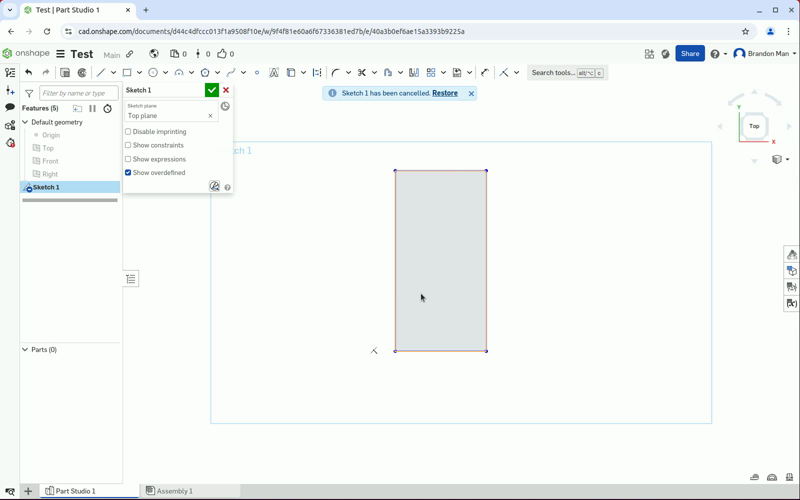
click(421, 293)
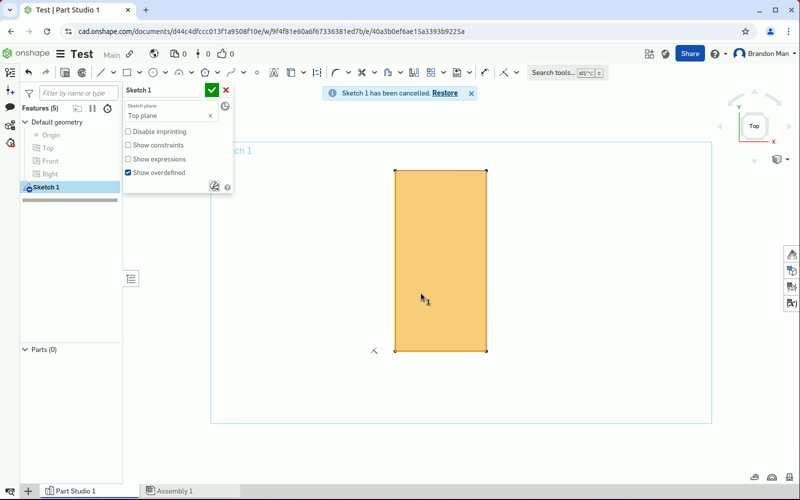
mouse_move(73, 352)
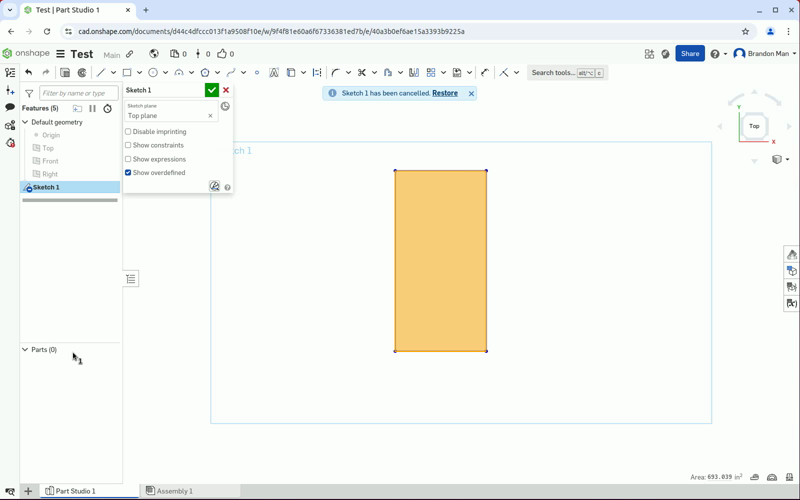
key(shift+y)
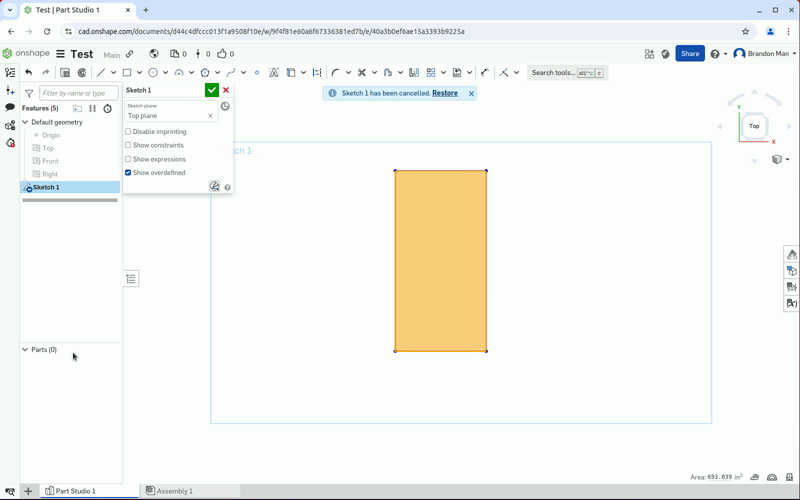
key(shift+e)
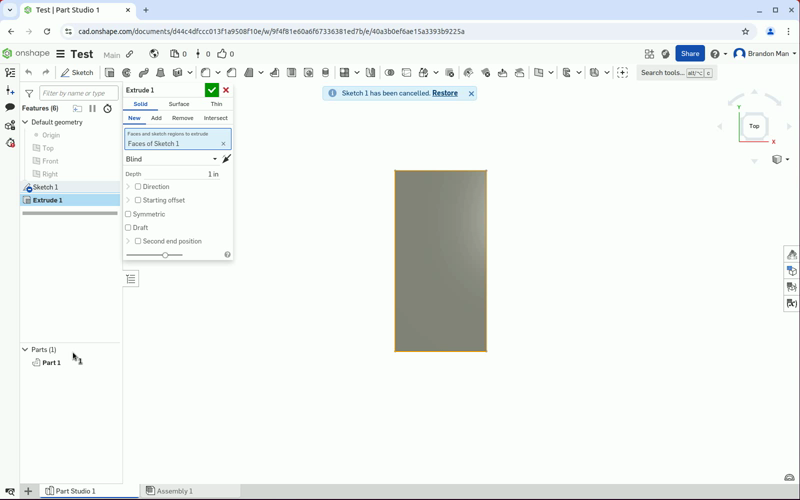
mouse_move(143, 106)
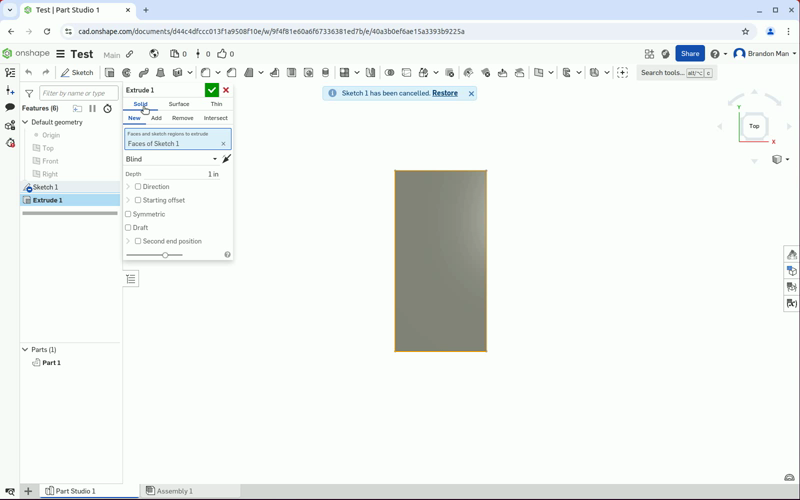
click(143, 106)
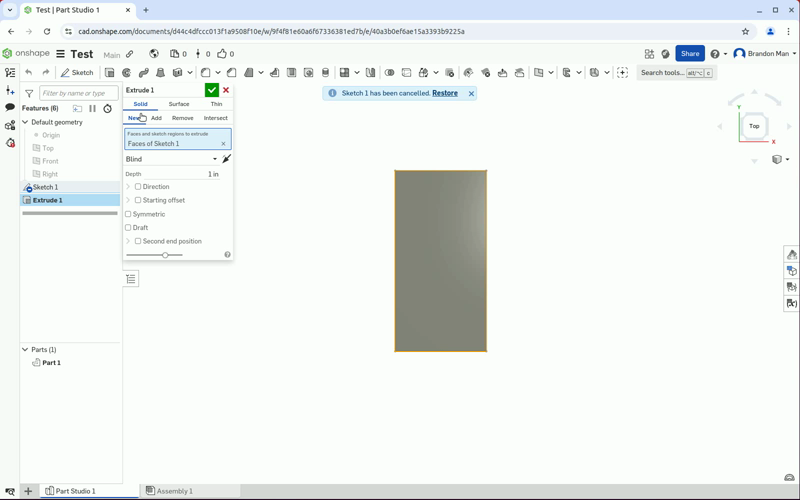
mouse_move(137, 120)
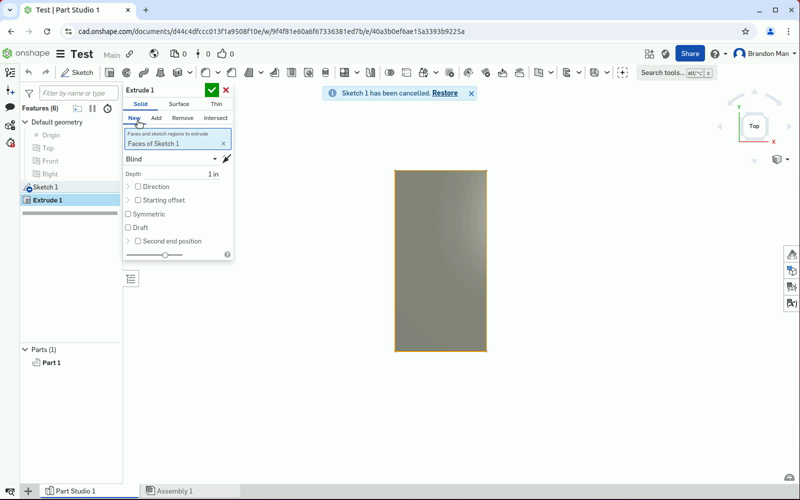
click(137, 120)
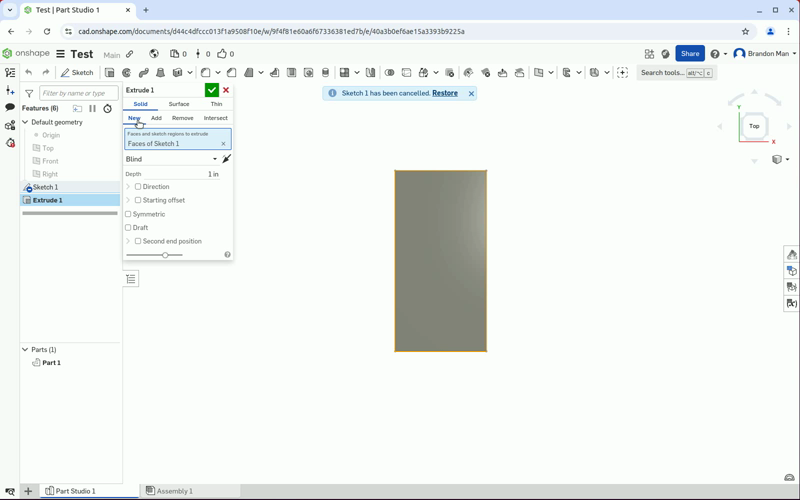
key(tab, 4)
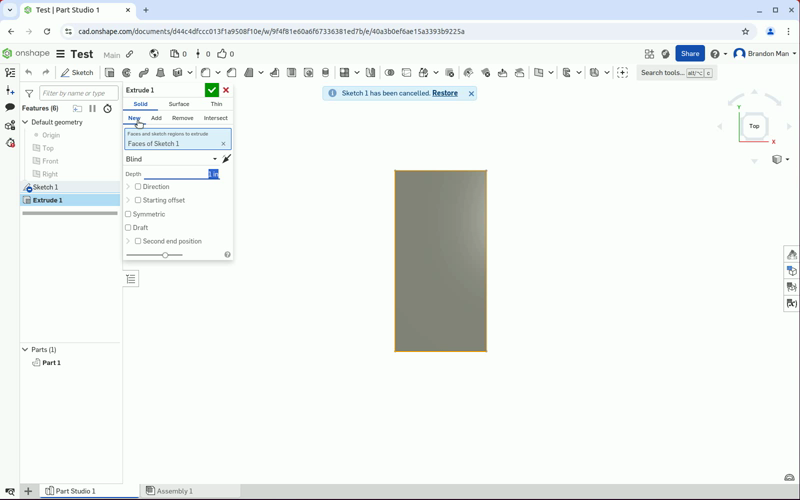
text(3.611)
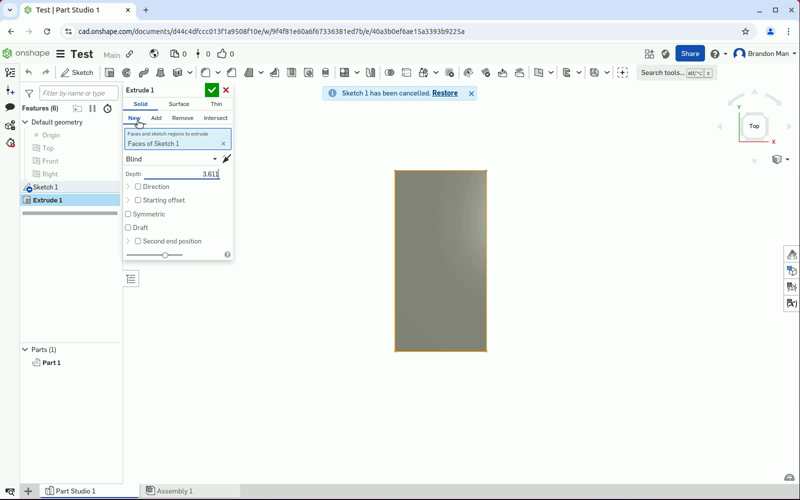
key(enter)
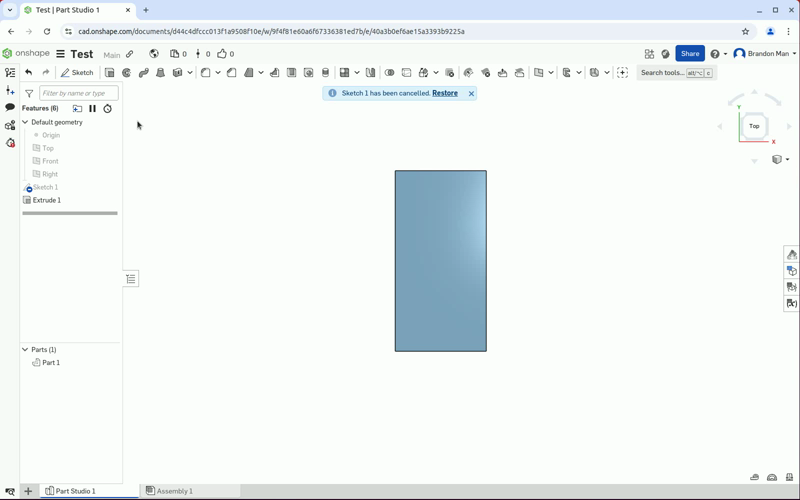
key(shift+h)
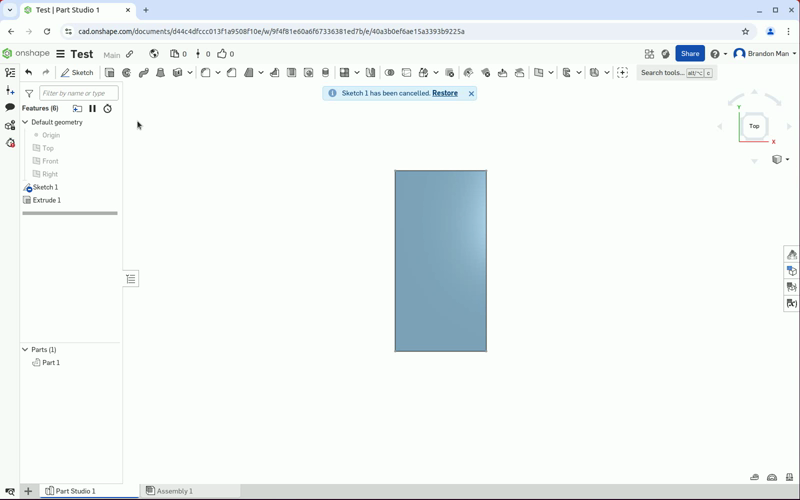
key(shift+h)
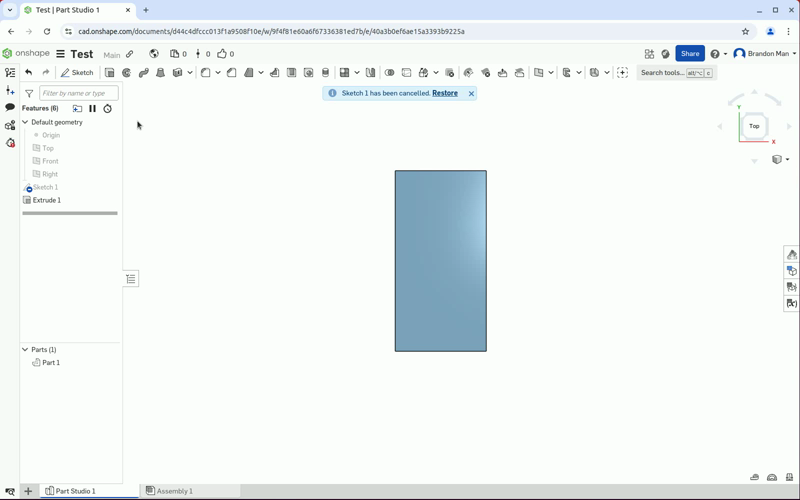
mouse_move(73, 189)
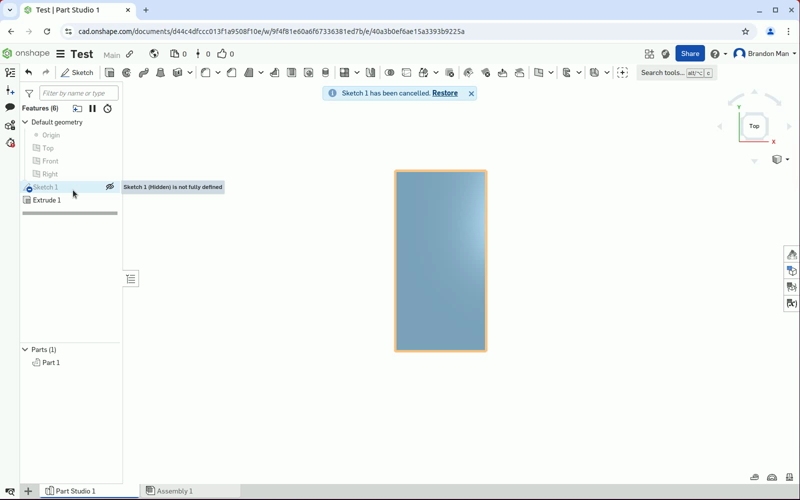
click(73, 189)
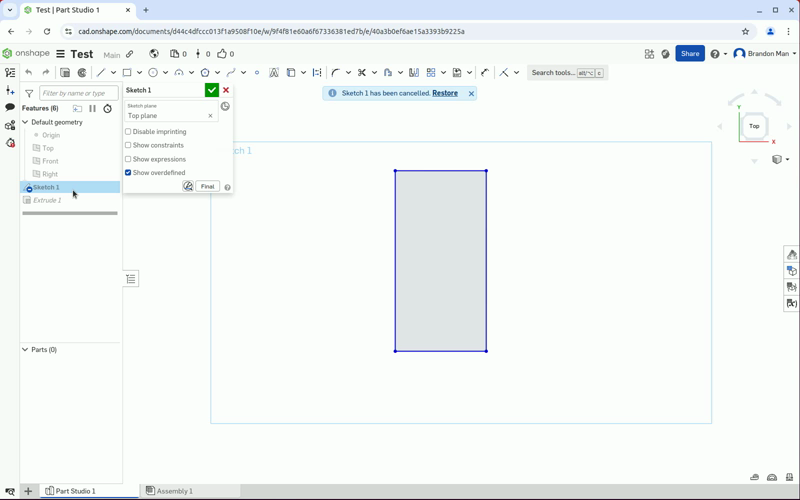
mouse_move(229, 92)
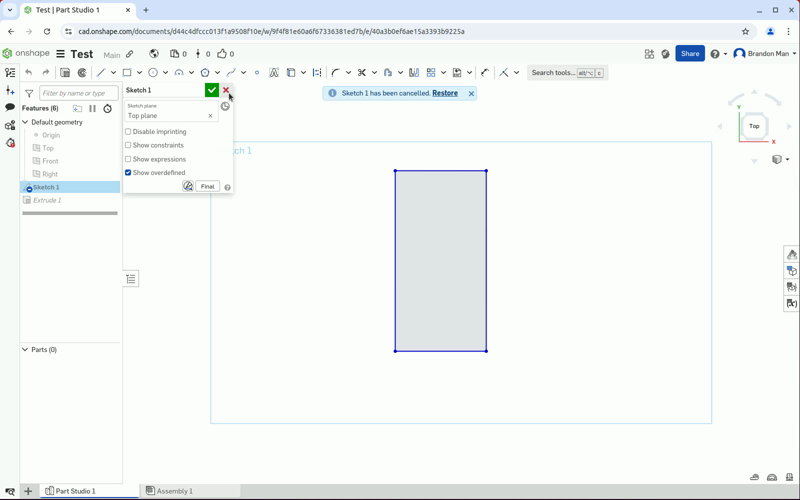
click(229, 92)
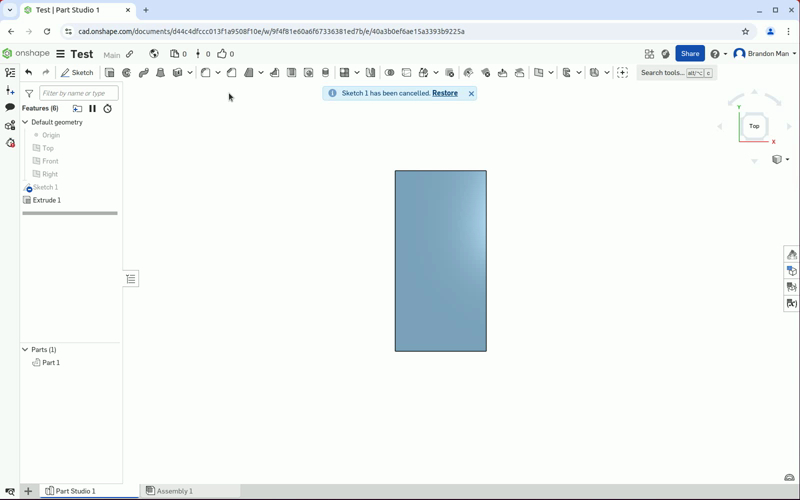
mouse_move(541, 75)
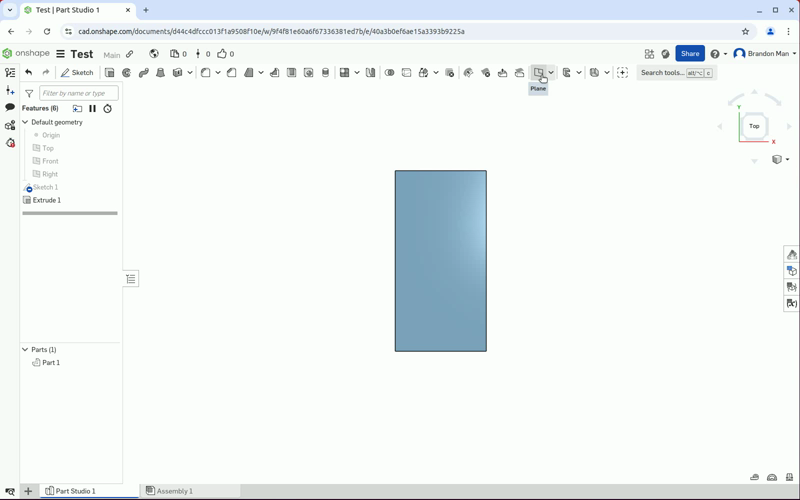
click(541, 75)
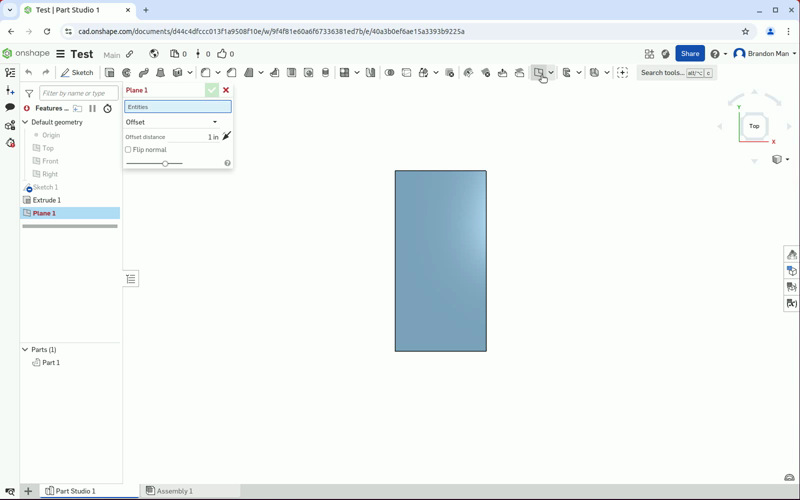
mouse_move(73, 150)
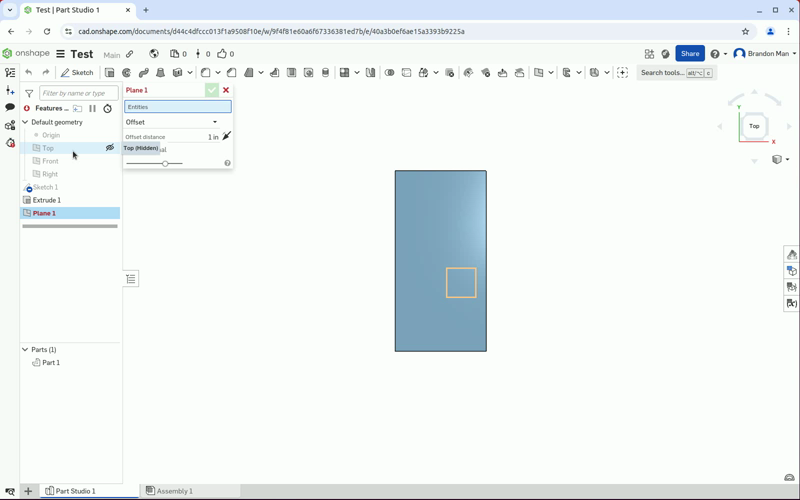
click(73, 150)
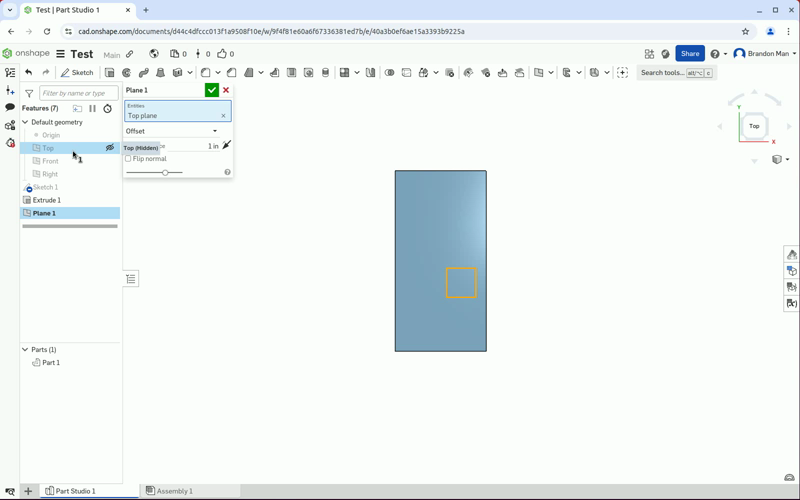
key(tab, 2)
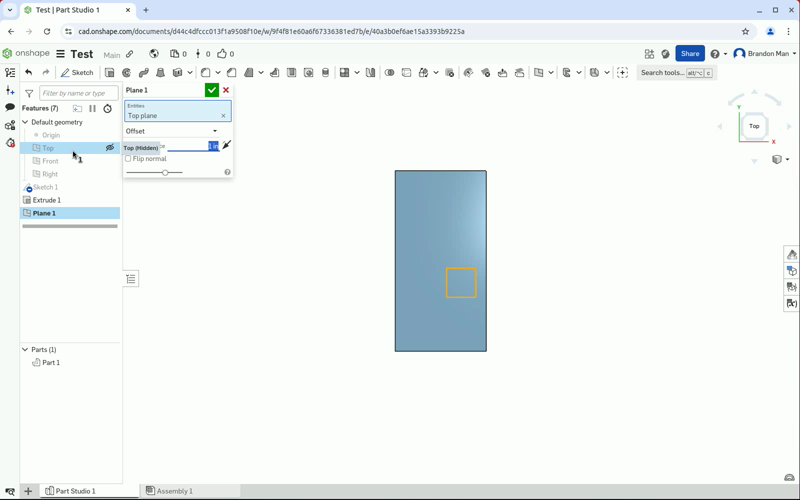
text(3.605)
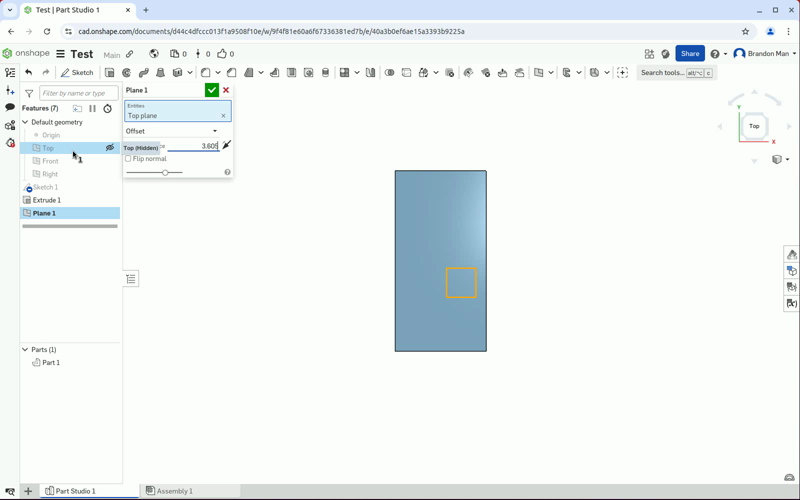
key(enter, 2)
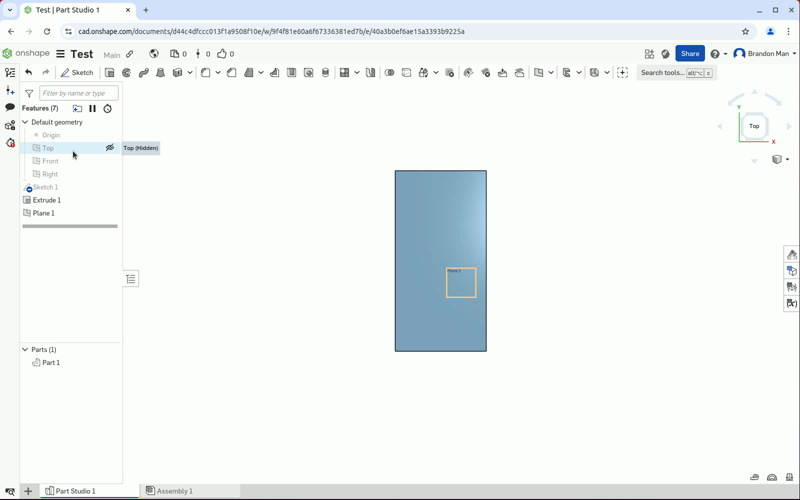
key(shift+s)
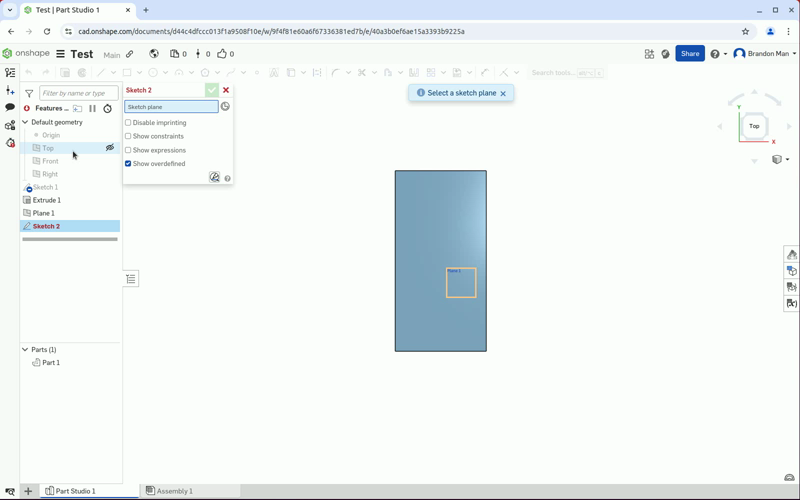
mouse_move(73, 215)
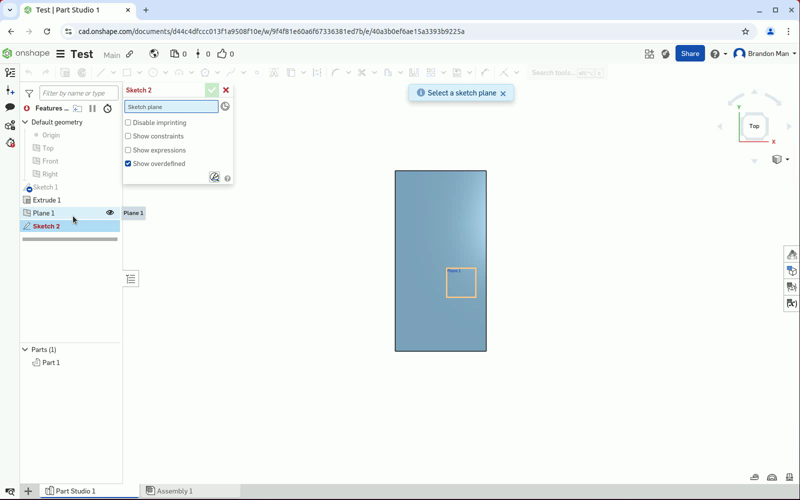
click(73, 215)
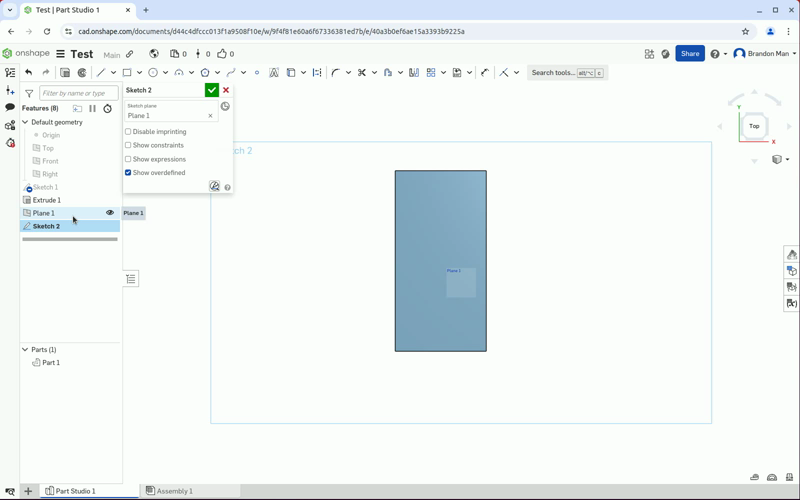
mouse_move(73, 352)
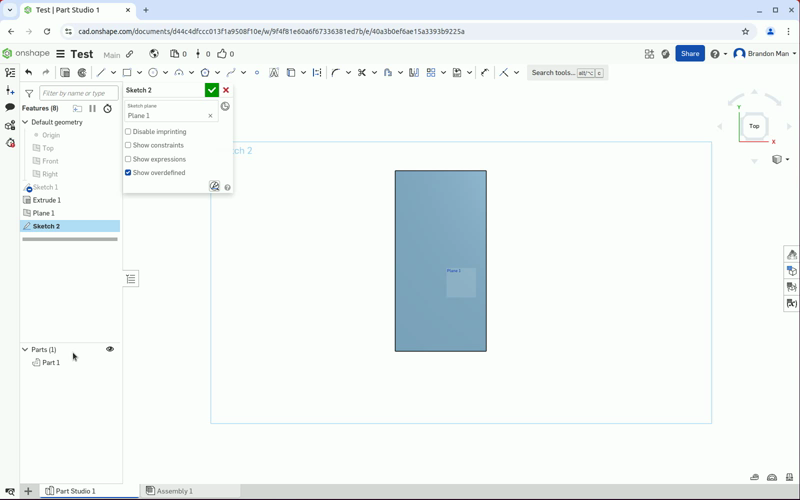
key(y)
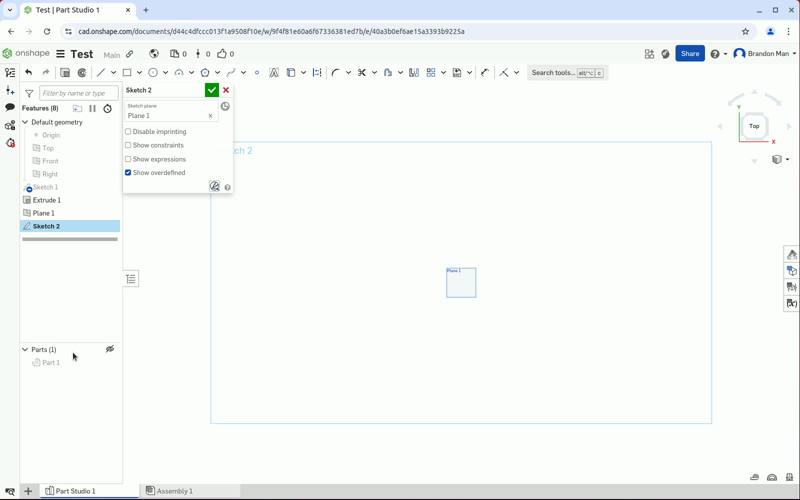
key(l)
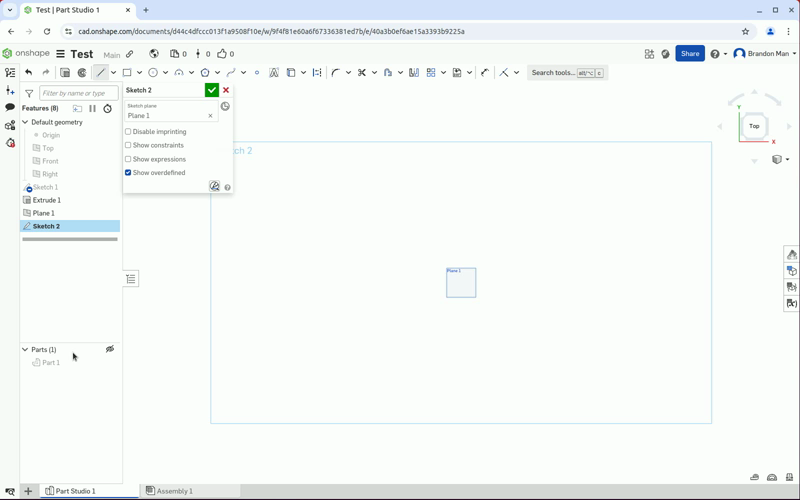
key_down(shift)
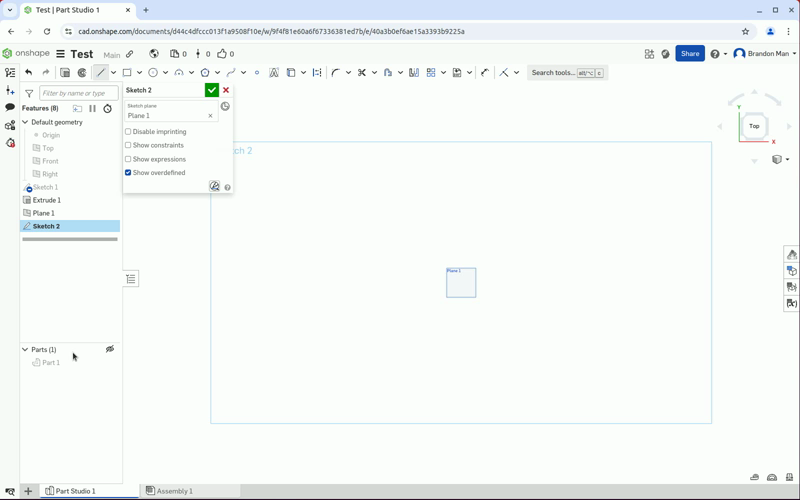
mouse_move(395, 332)
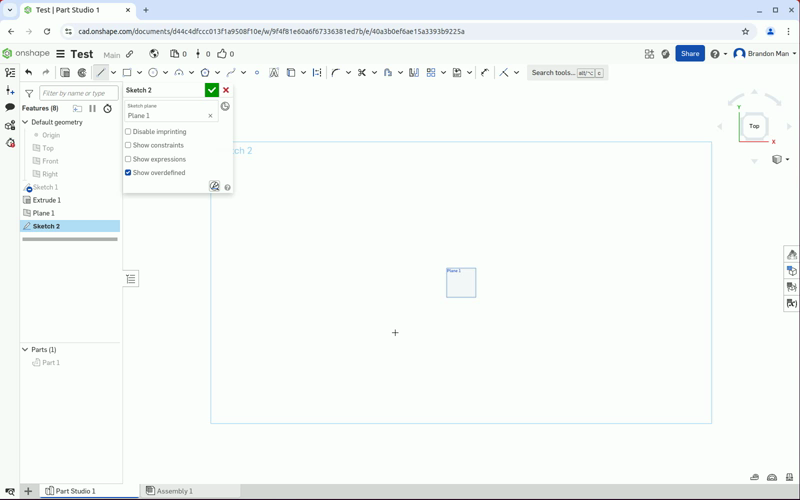
click(395, 332)
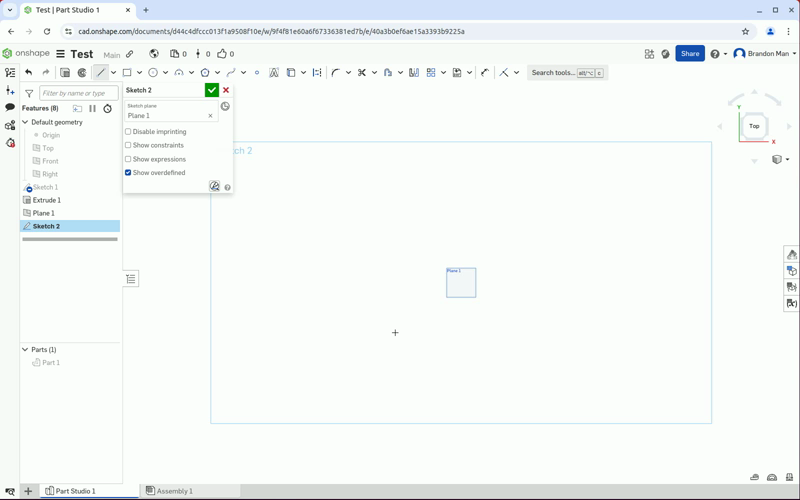
key_up(shift)
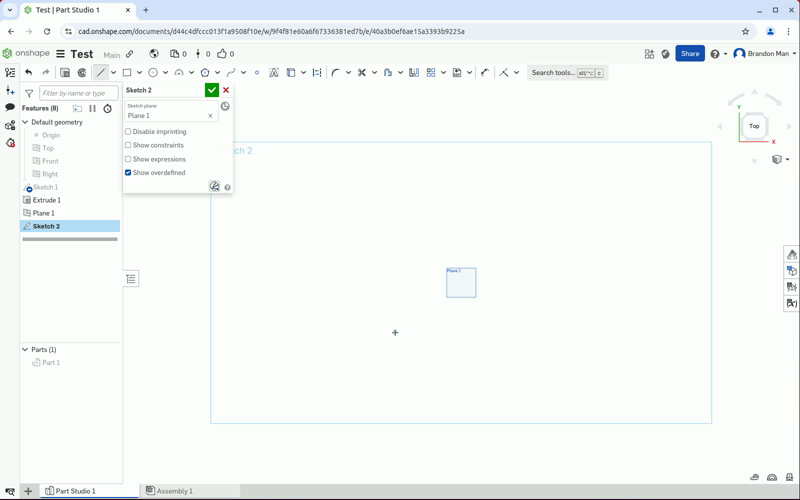
key_down(shift)
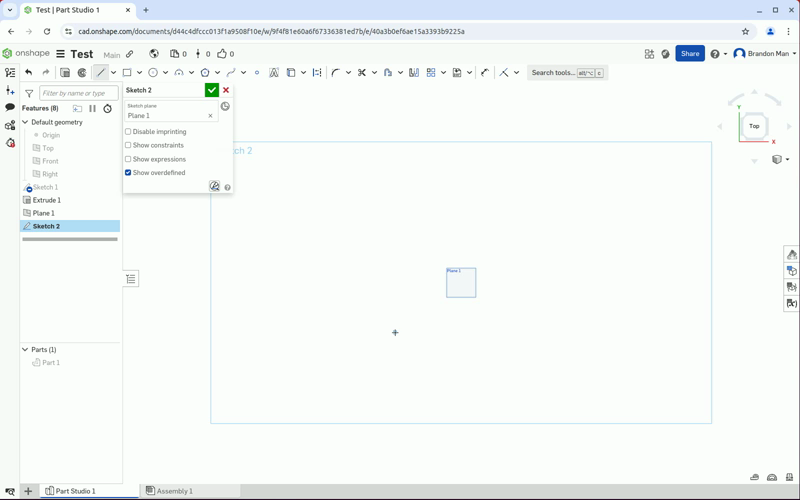
mouse_move(425, 332)
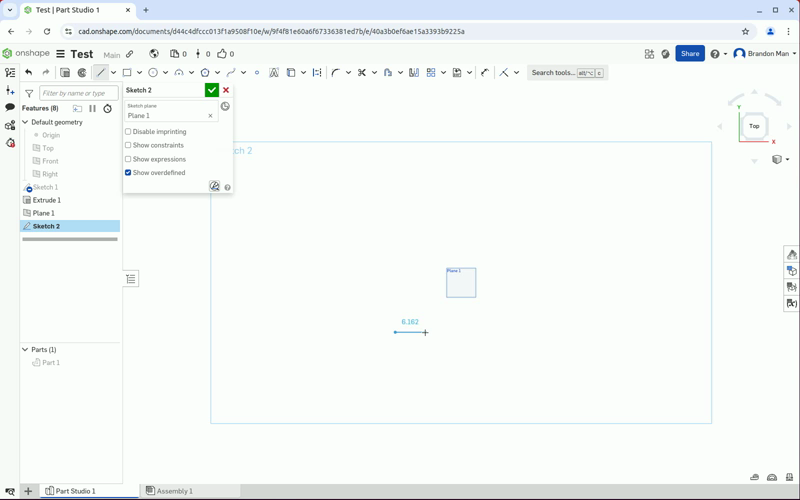
mouse_move(413, 332)
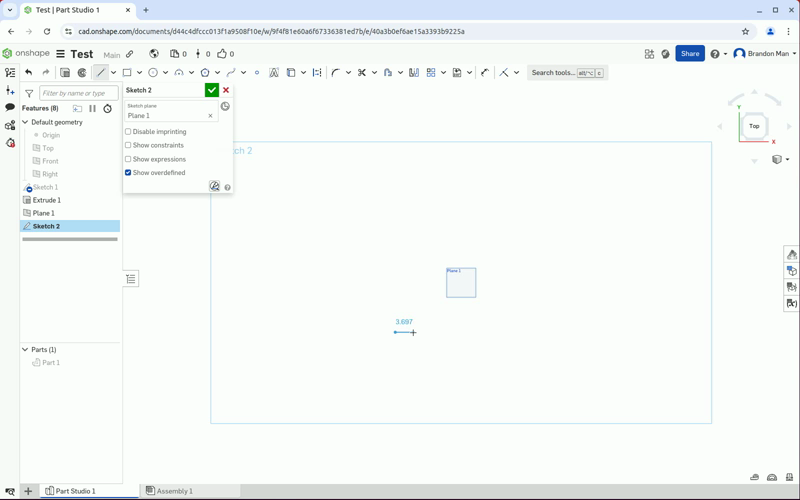
click(413, 332)
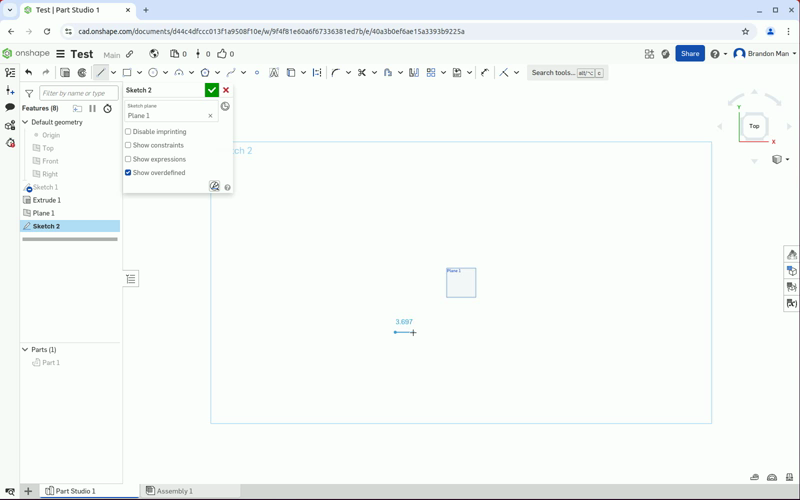
key_up(shift)
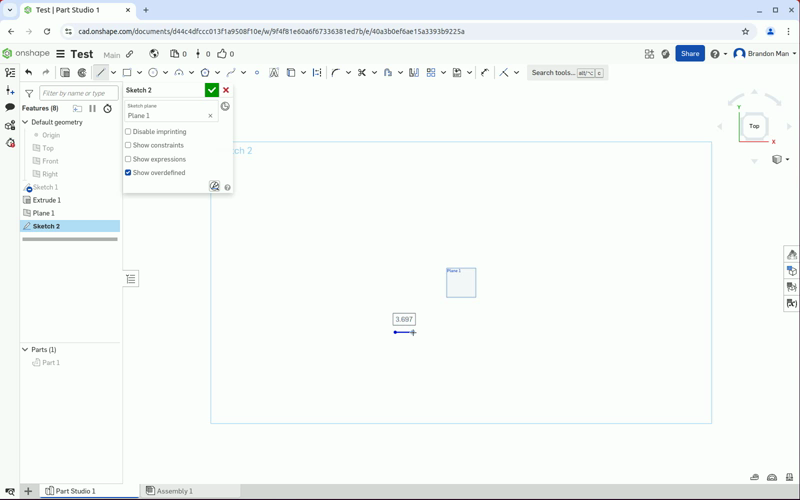
key_down(shift)
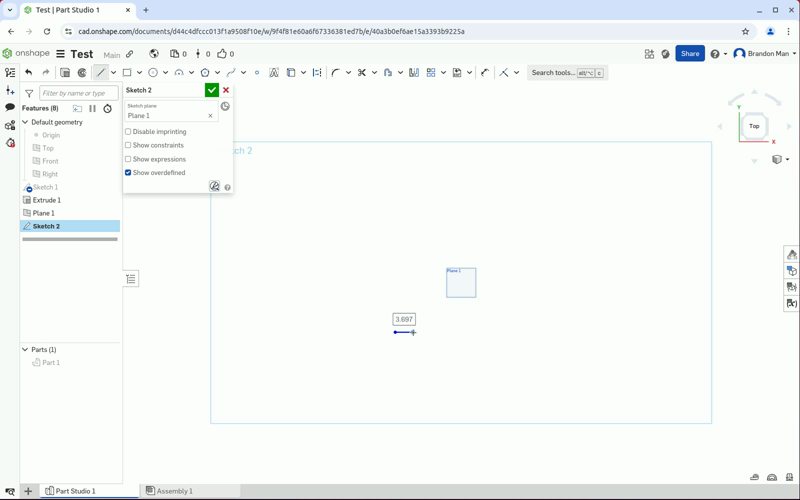
mouse_move(413, 188)
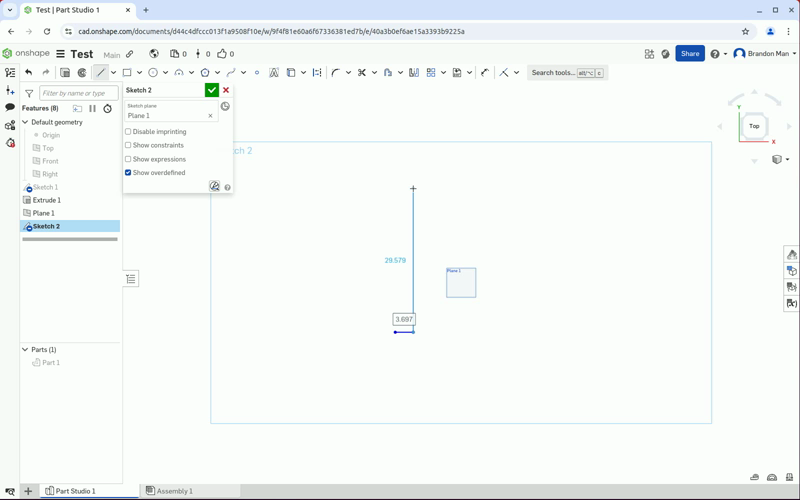
click(413, 188)
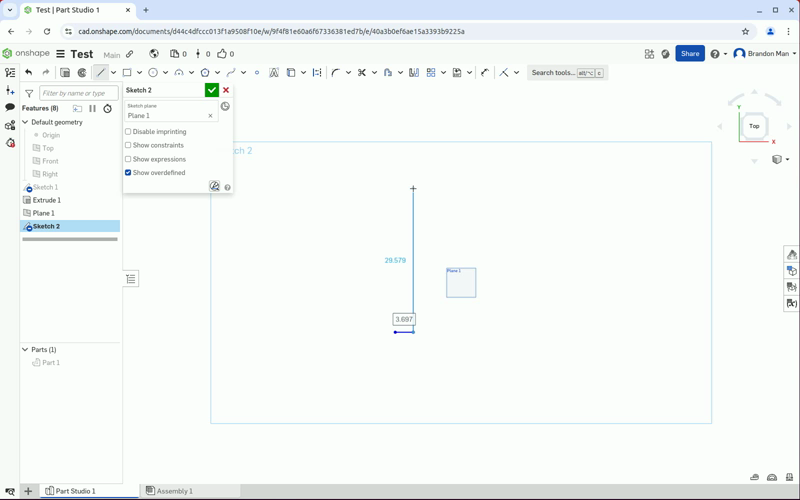
key_up(shift)
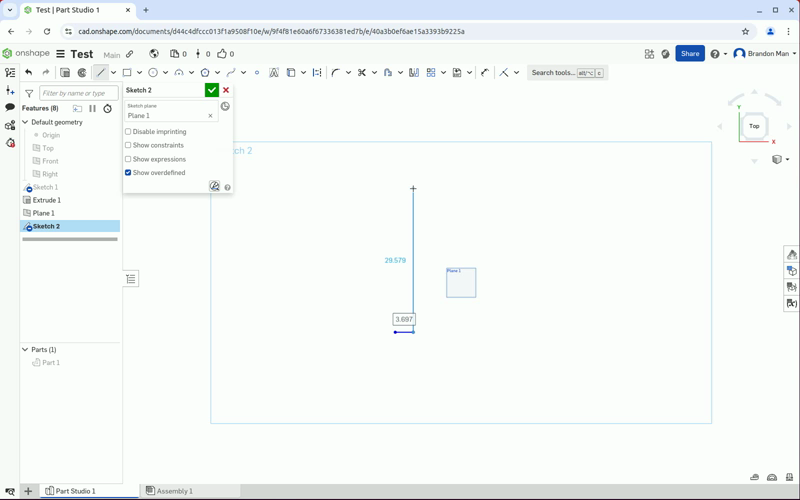
key_down(shift)
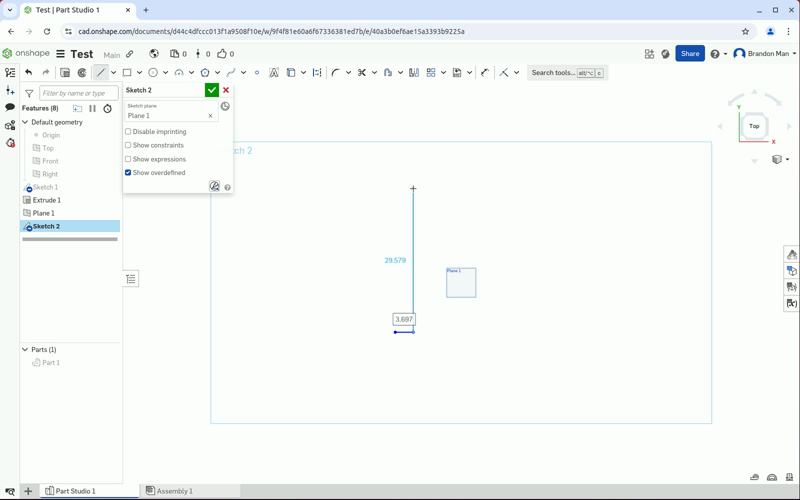
mouse_move(443, 188)
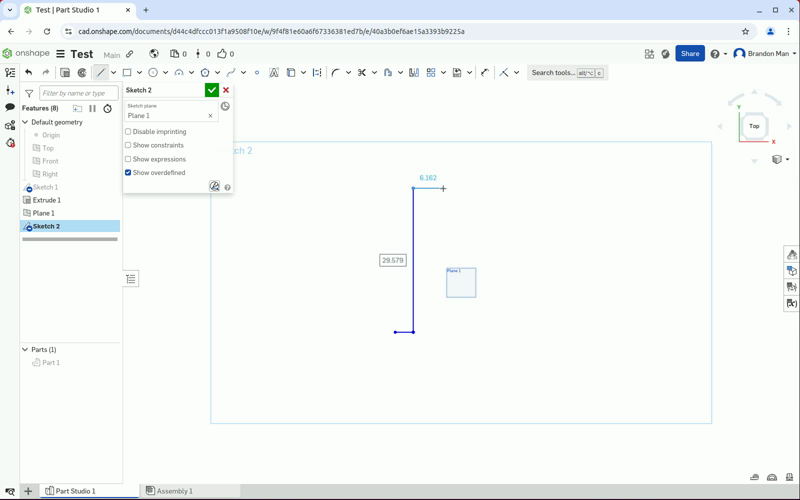
mouse_move(395, 188)
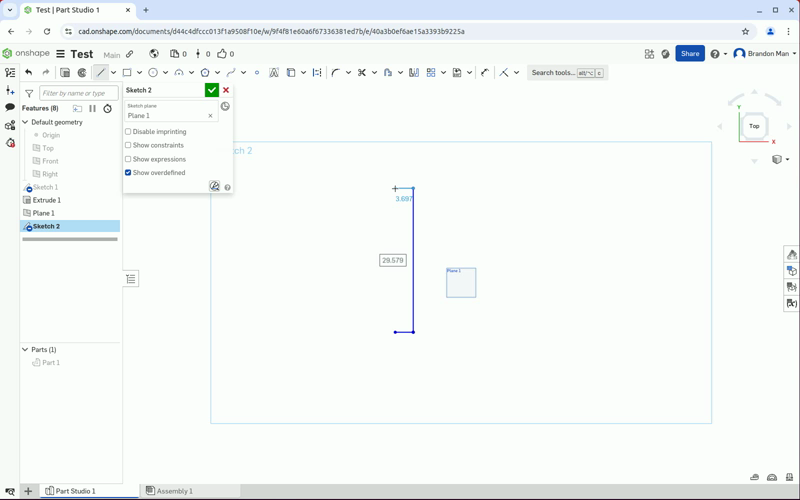
click(395, 188)
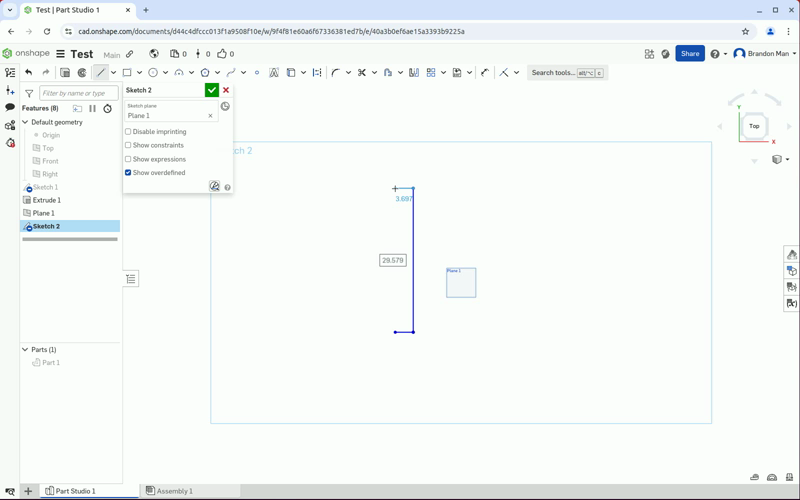
key_up(shift)
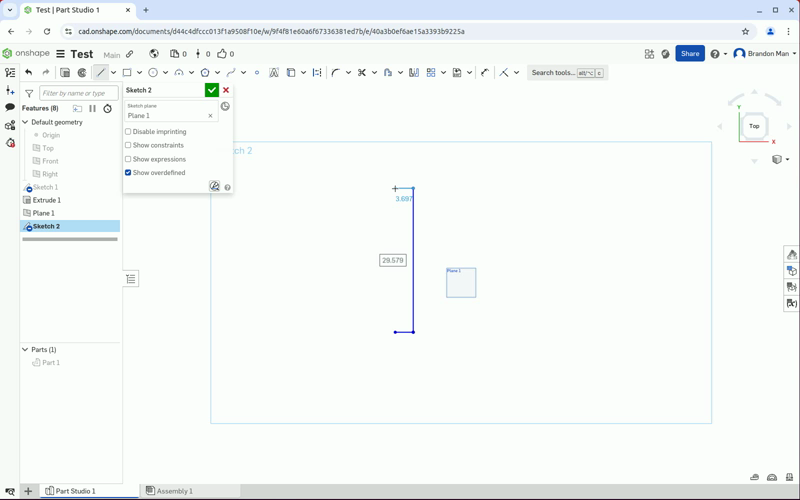
key_down(shift)
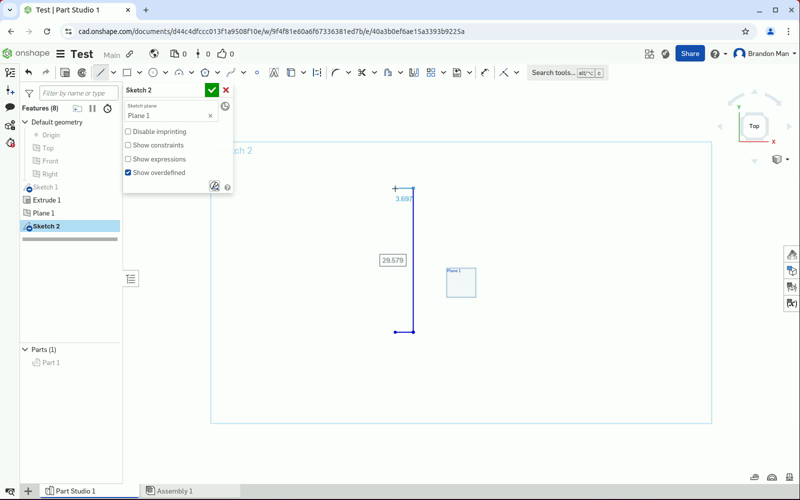
mouse_move(395, 332)
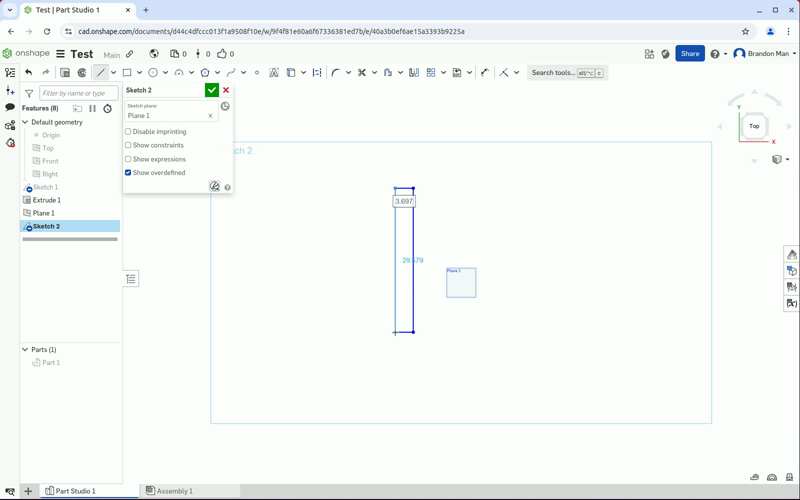
key_up(shift)
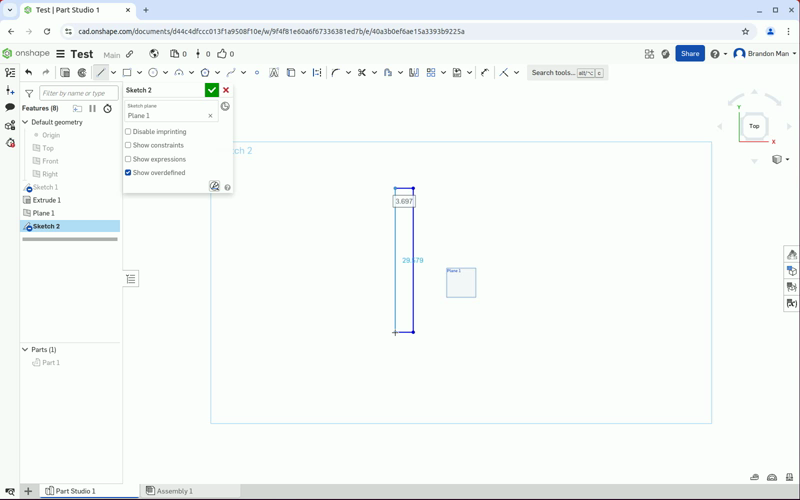
click(395, 332)
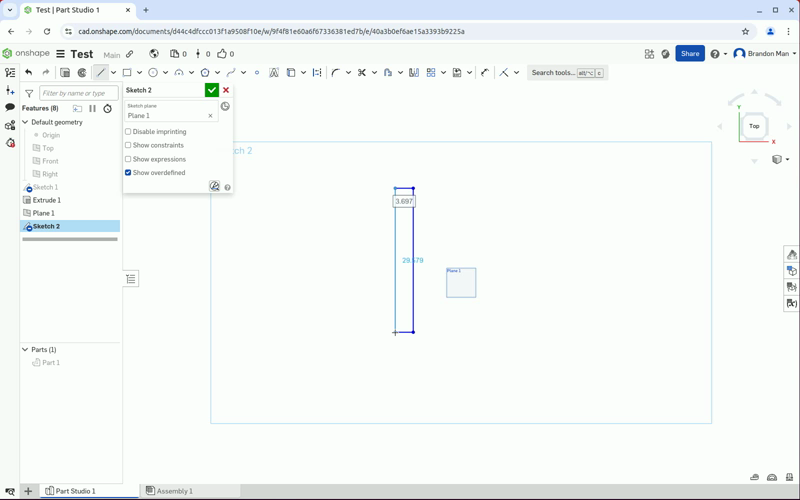
key(esc)
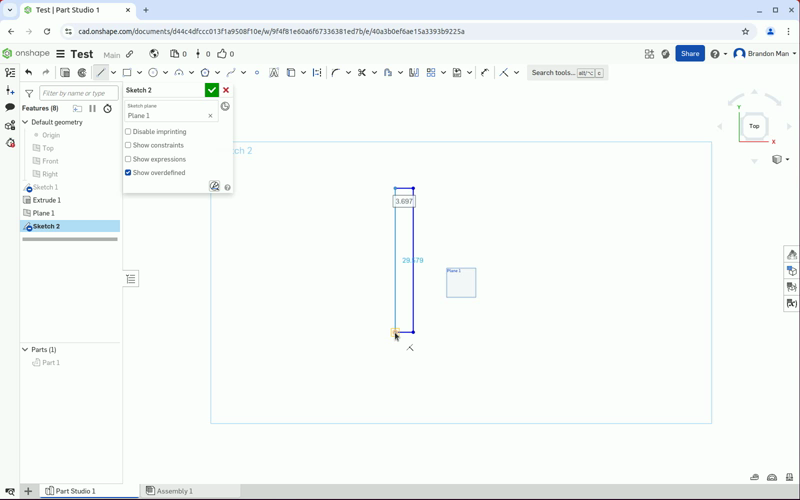
mouse_move(406, 284)
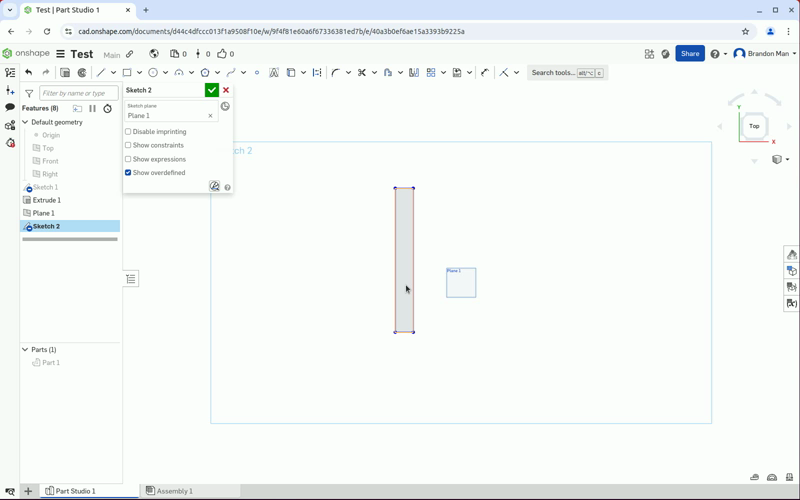
click(406, 284)
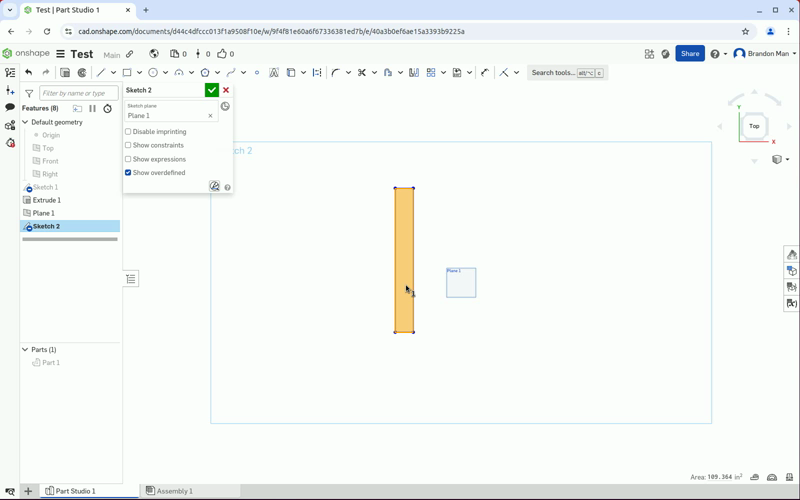
mouse_move(73, 352)
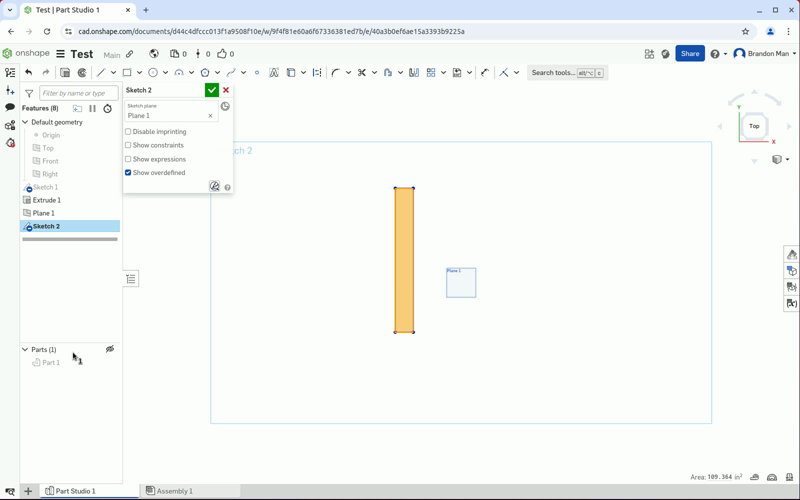
key(shift+y)
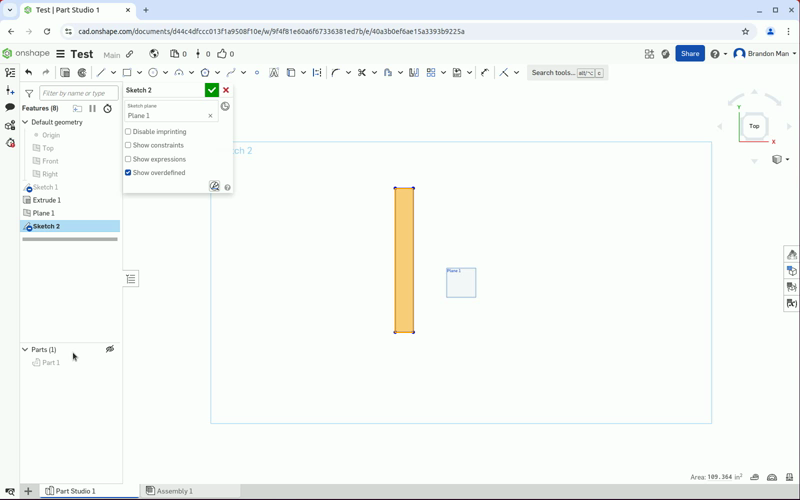
key(shift+e)
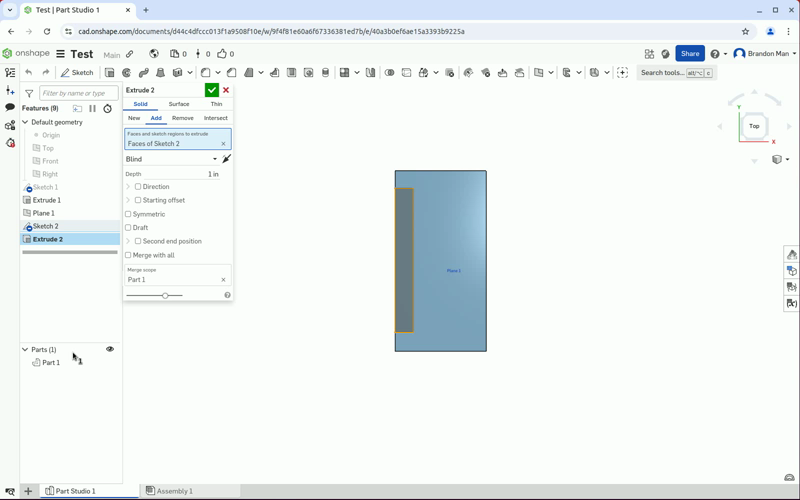
mouse_move(143, 106)
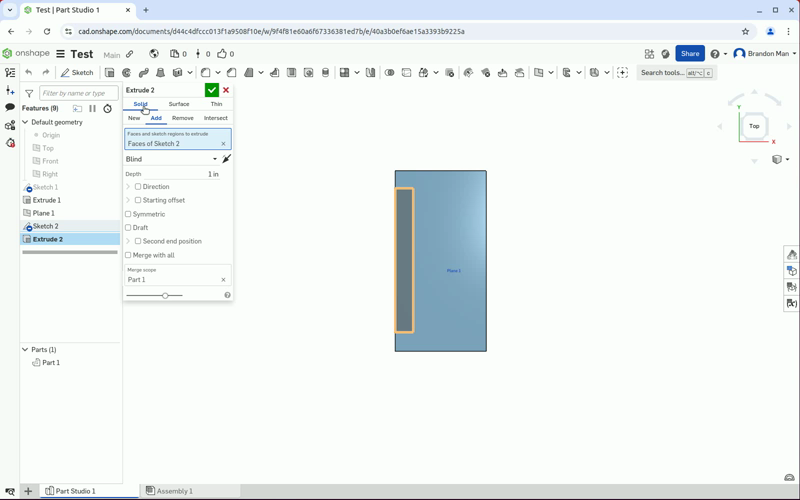
click(143, 106)
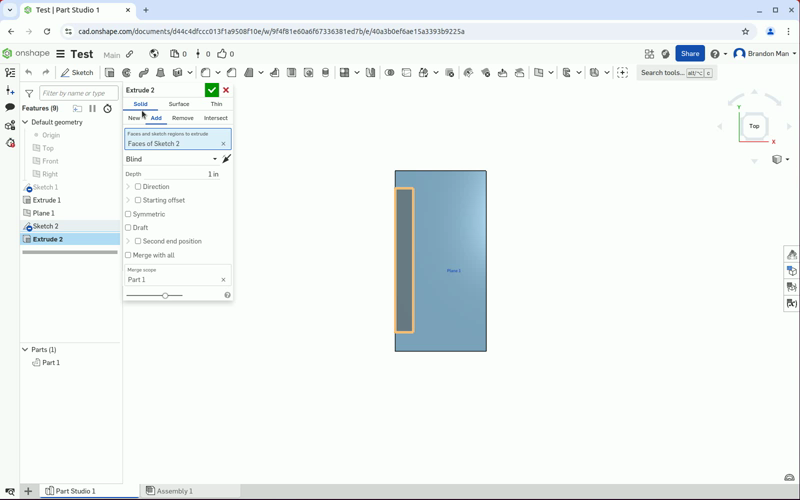
mouse_move(137, 120)
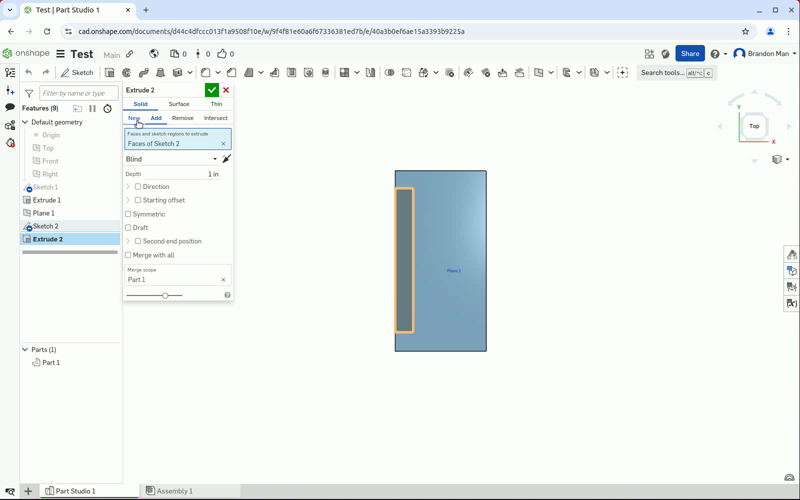
click(137, 120)
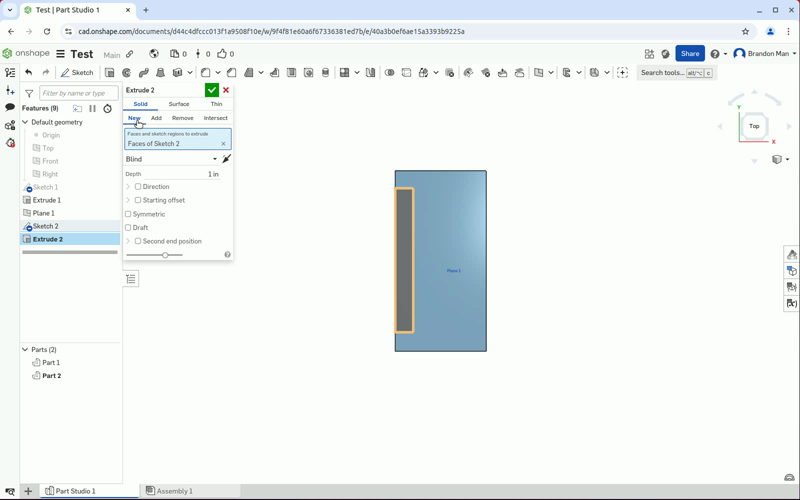
key(tab, 4)
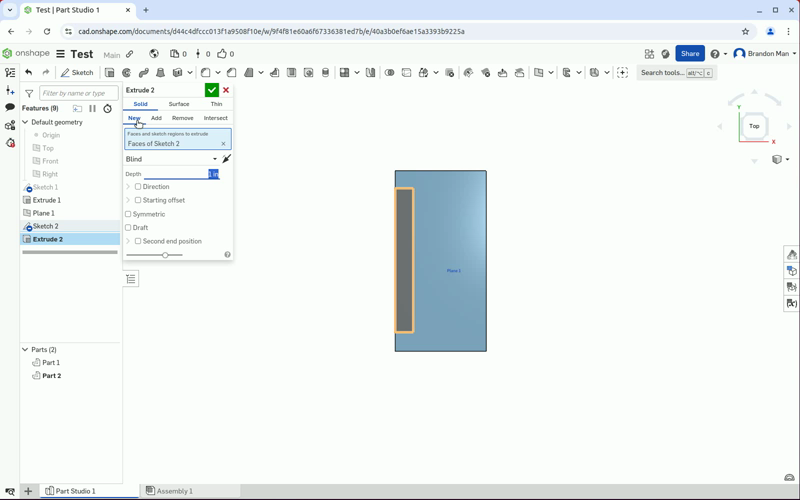
text(3.611)
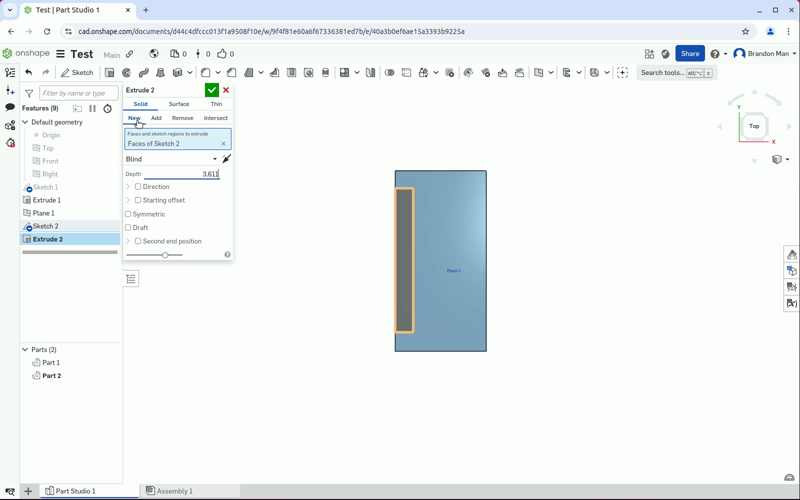
key(enter)
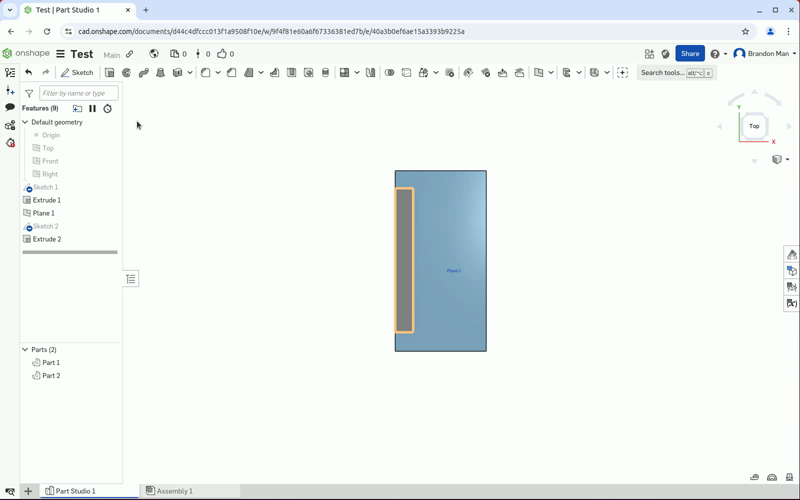
key(shift+h)
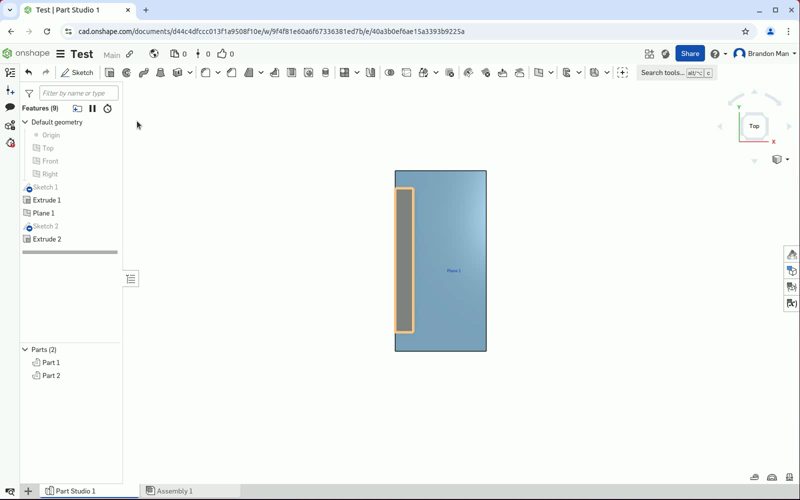
key(shift+h)
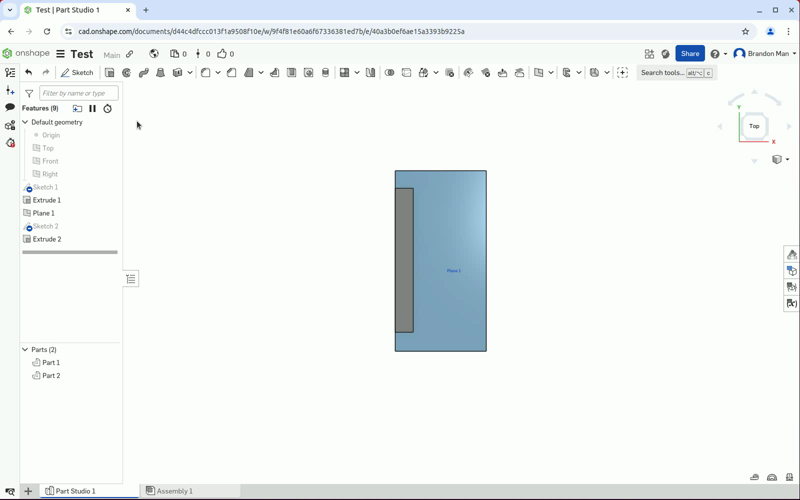
mouse_move(73, 189)
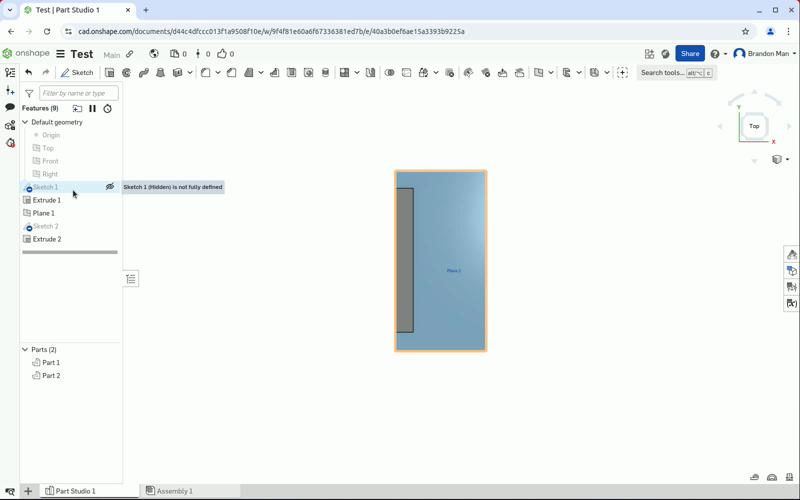
click(73, 189)
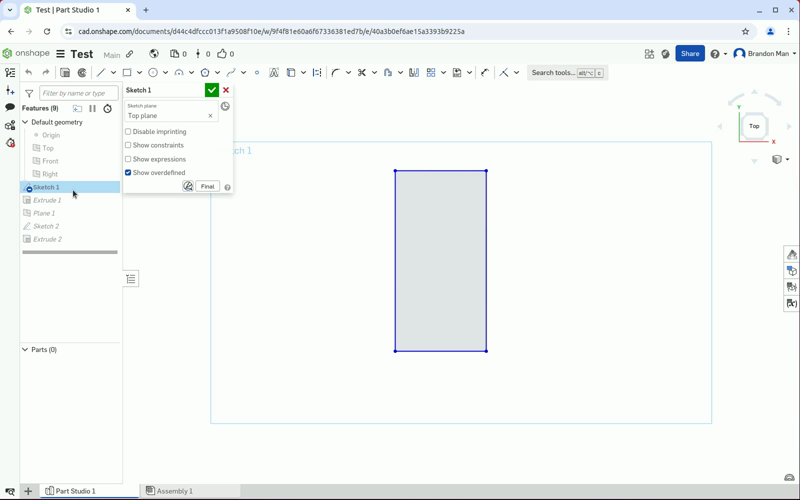
mouse_move(229, 92)
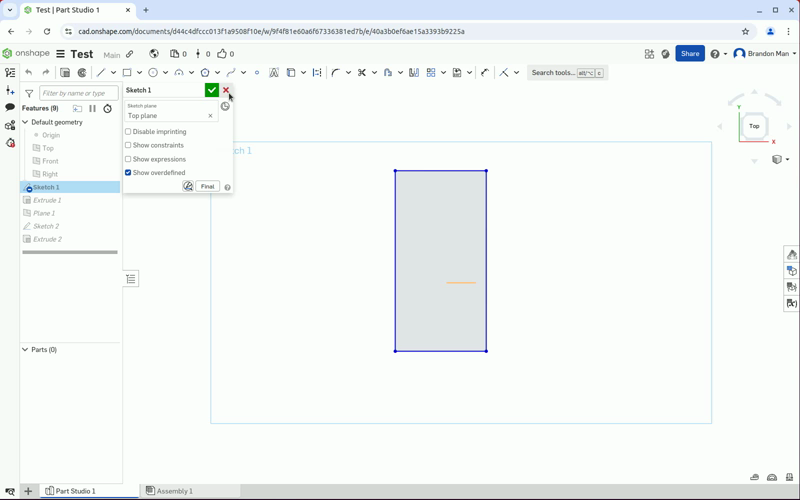
click(229, 92)
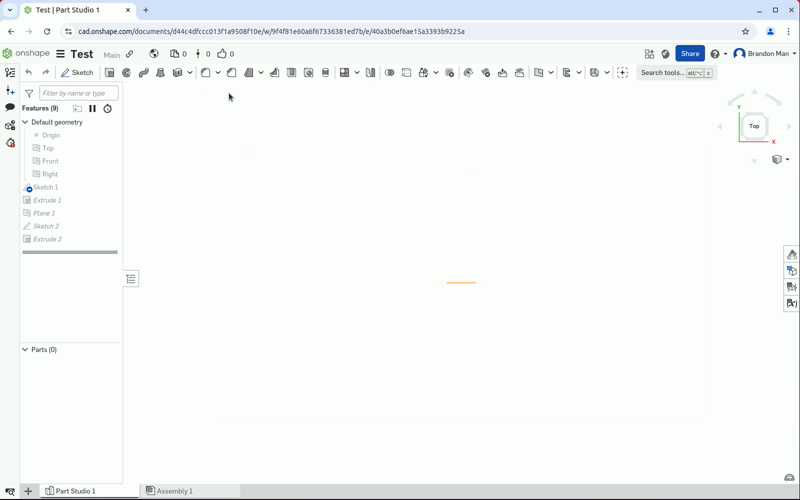
key(shift+s)
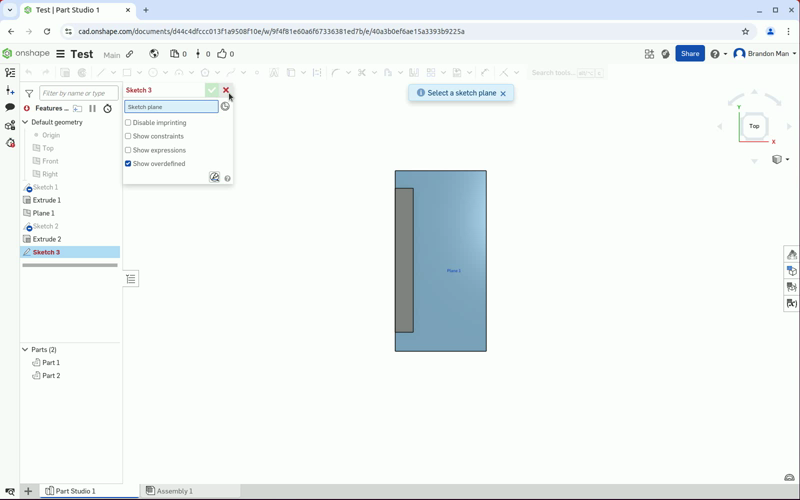
mouse_move(73, 215)
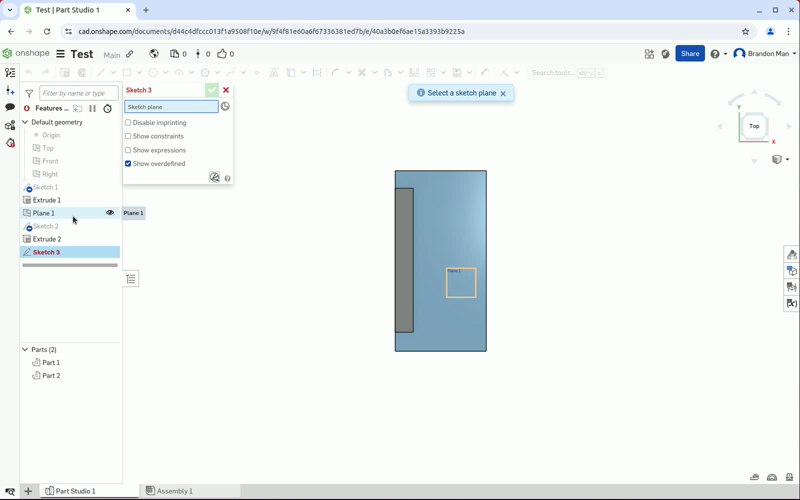
click(73, 215)
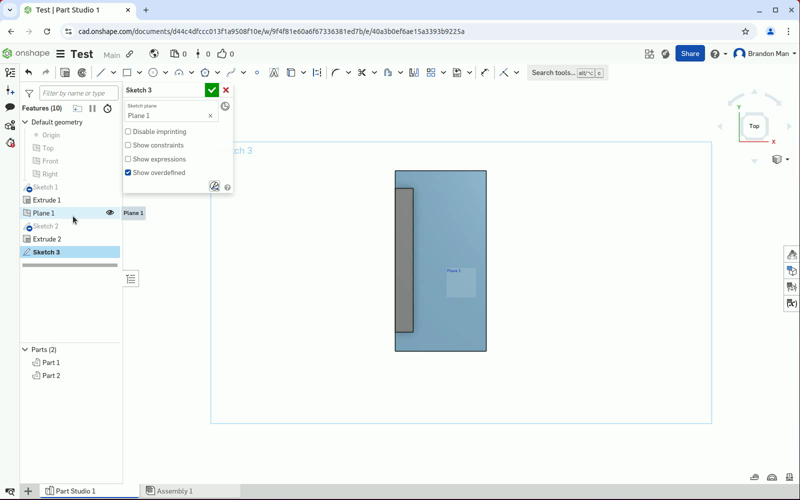
mouse_move(73, 352)
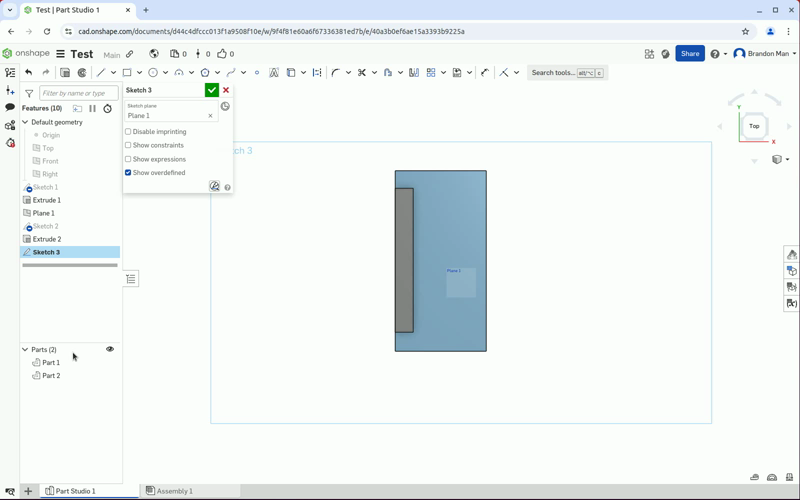
key(y)
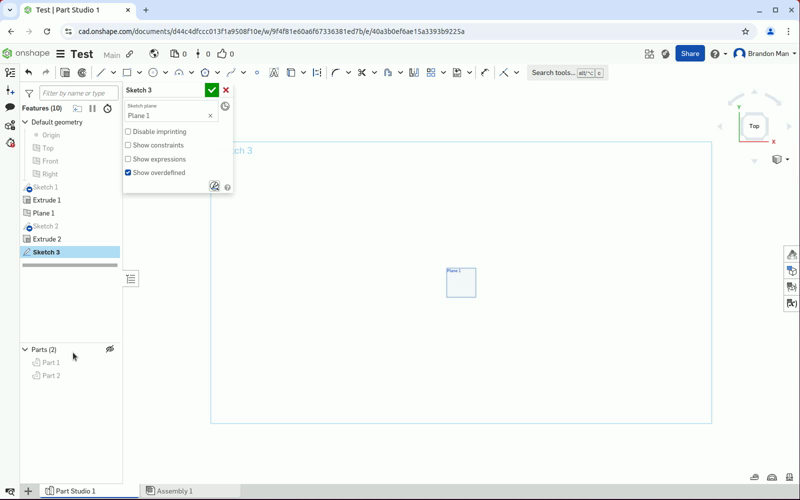
key(l)
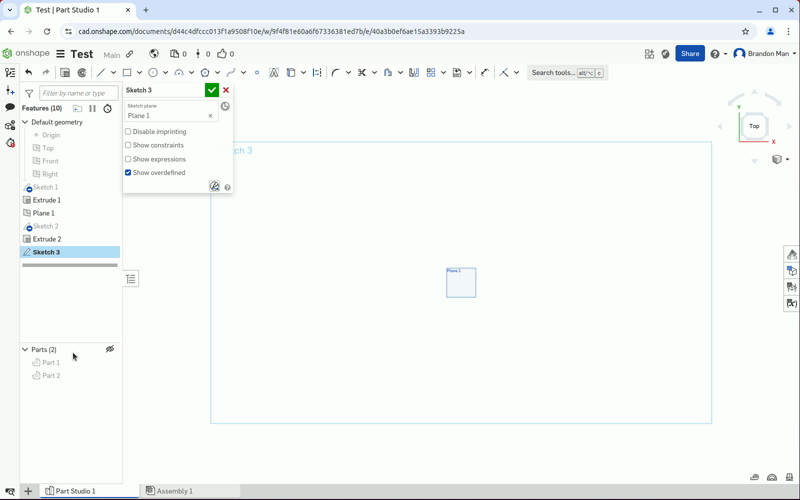
key_down(shift)
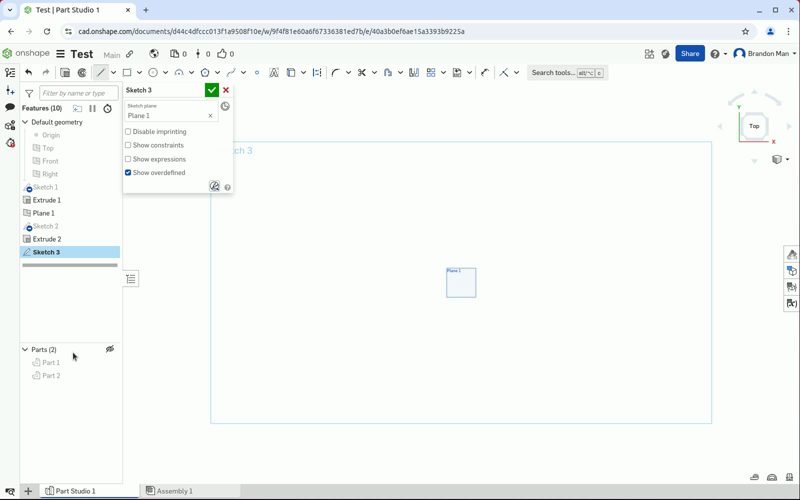
mouse_move(466, 332)
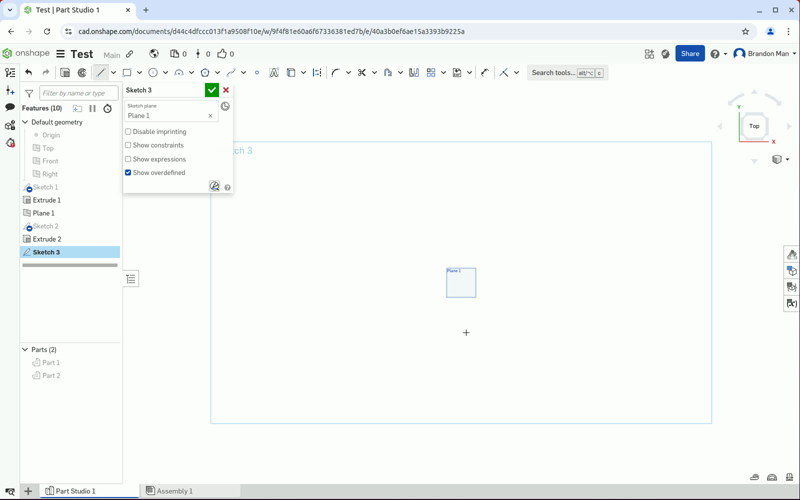
click(466, 332)
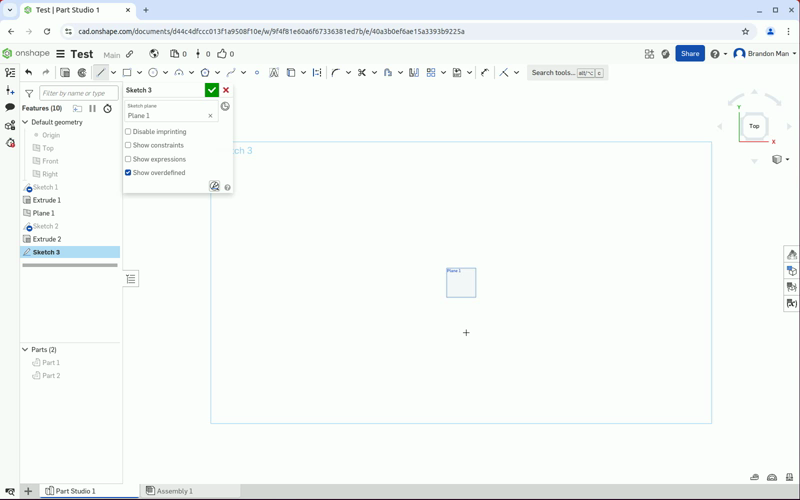
key_up(shift)
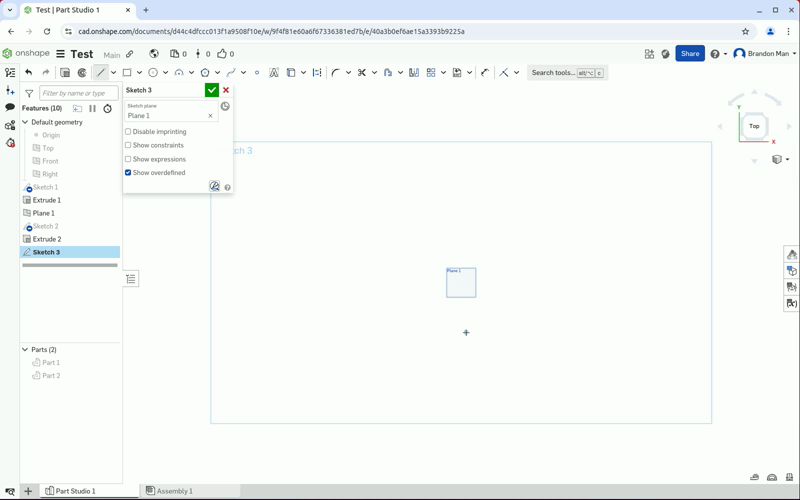
key_down(shift)
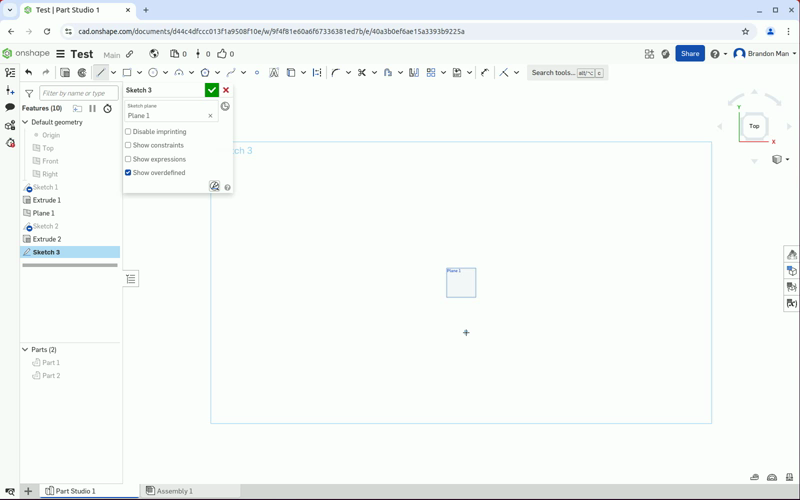
mouse_move(496, 332)
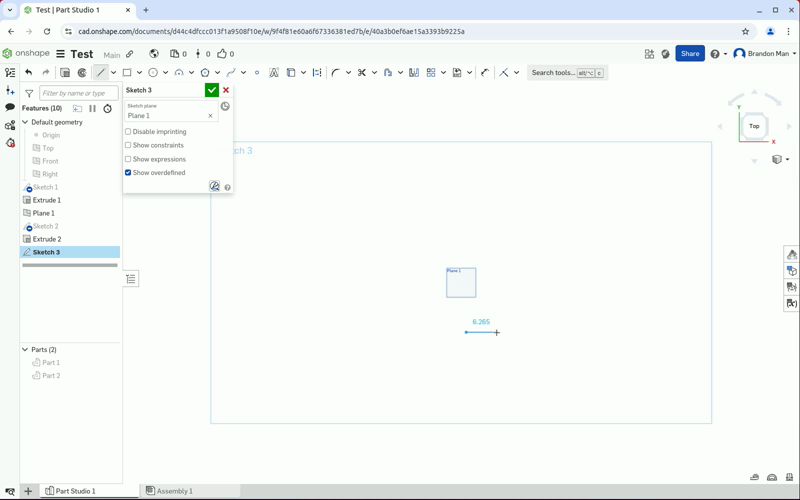
mouse_move(484, 332)
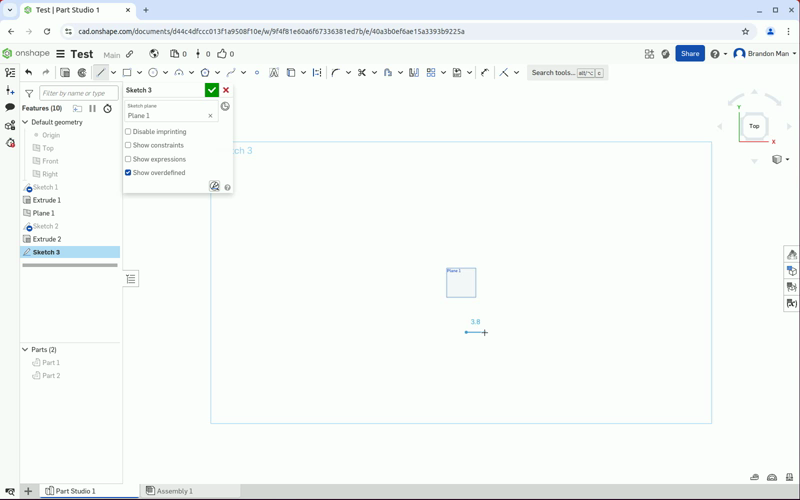
click(484, 332)
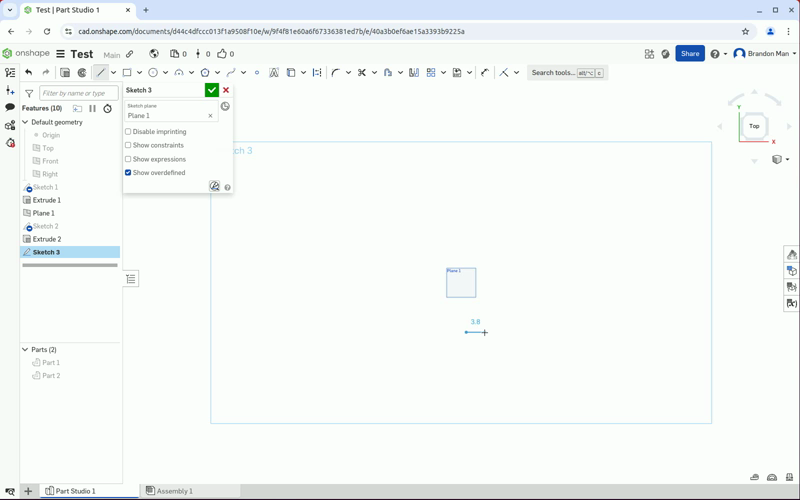
key_up(shift)
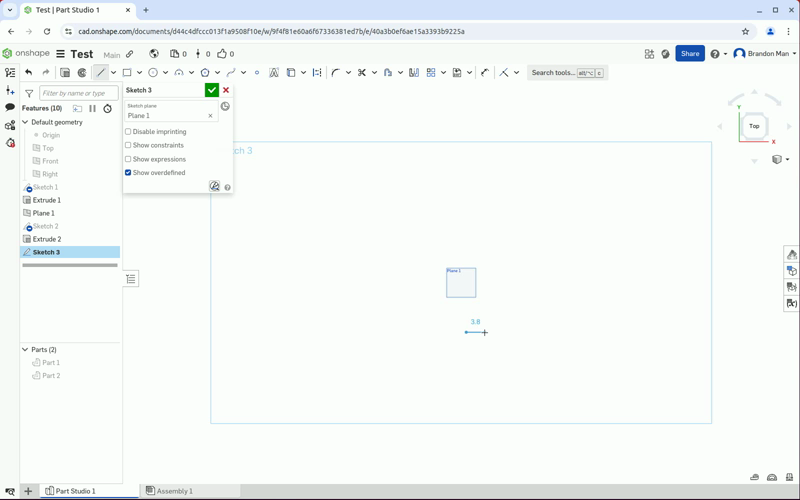
key_down(shift)
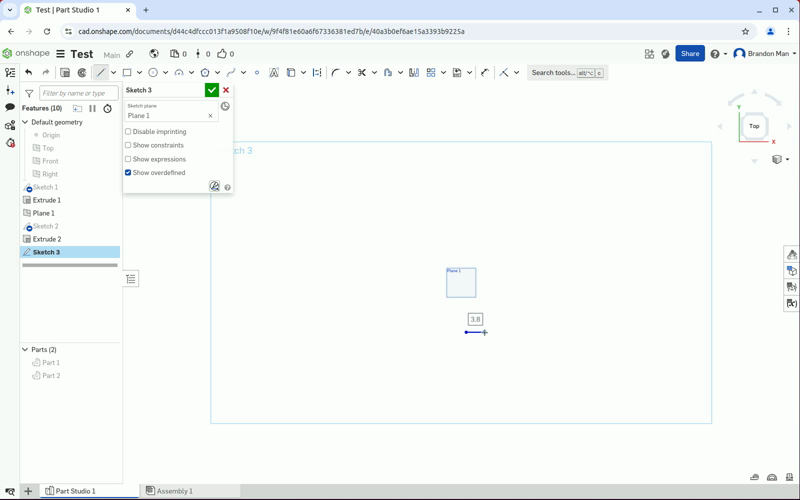
mouse_move(484, 188)
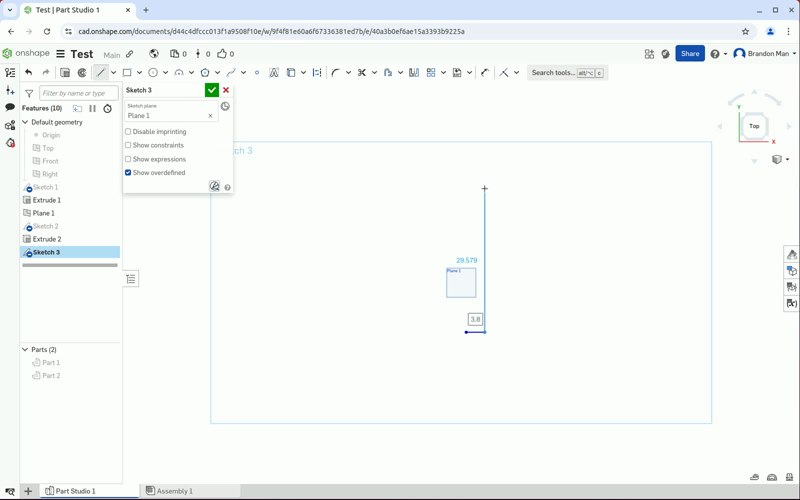
click(484, 188)
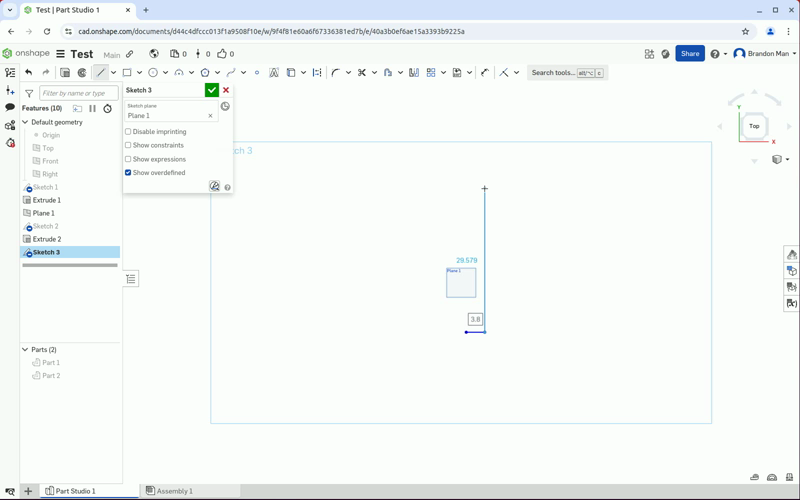
key_up(shift)
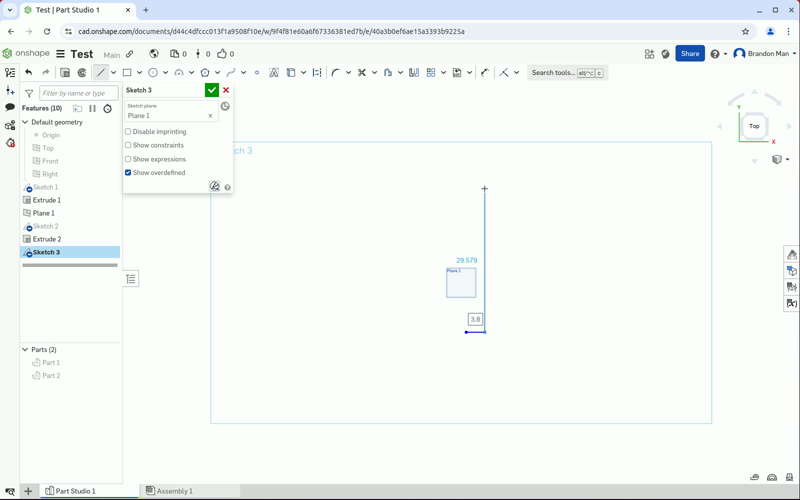
key_down(shift)
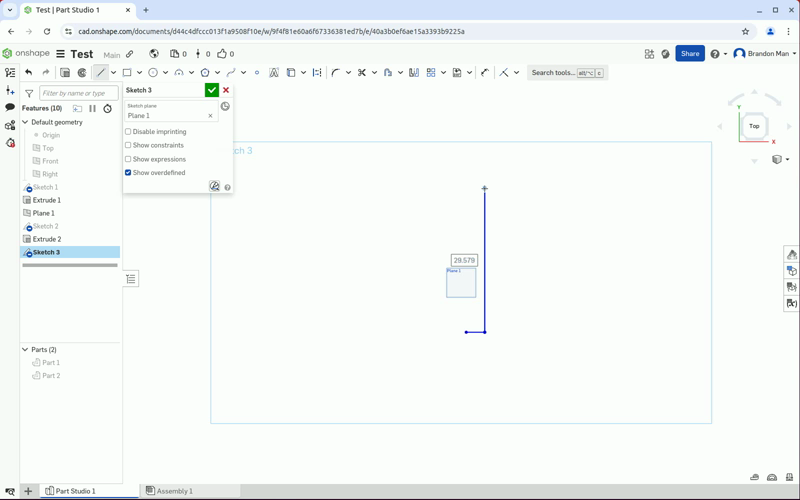
mouse_move(514, 188)
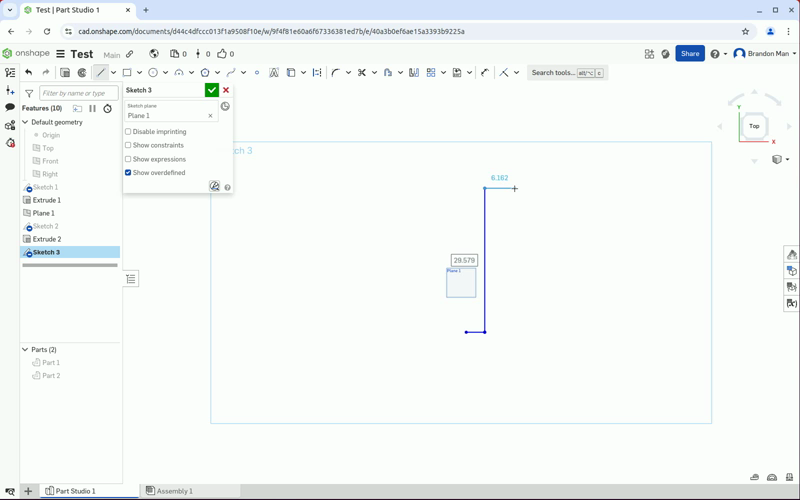
mouse_move(466, 188)
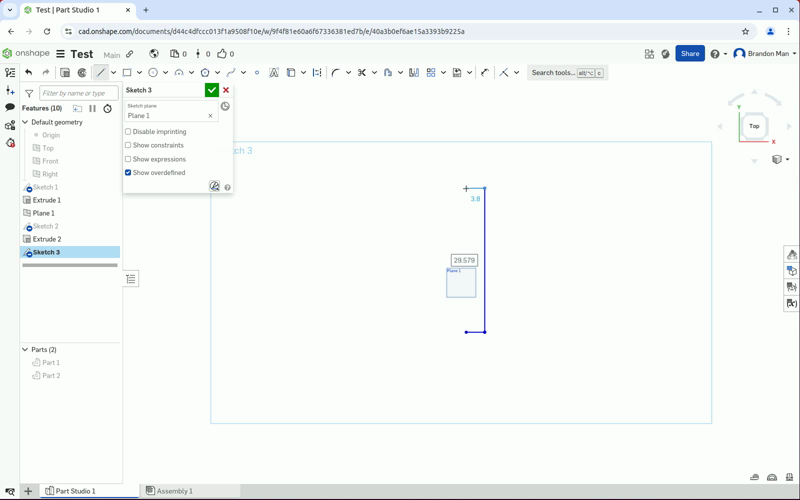
click(466, 188)
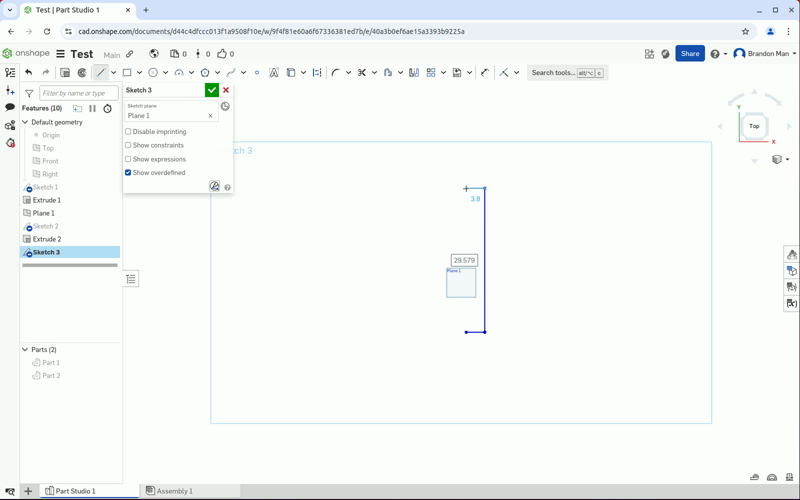
key_up(shift)
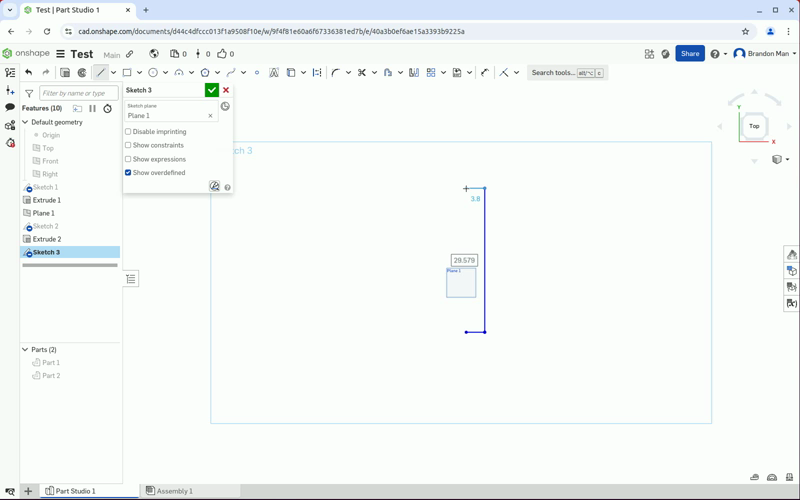
key_down(shift)
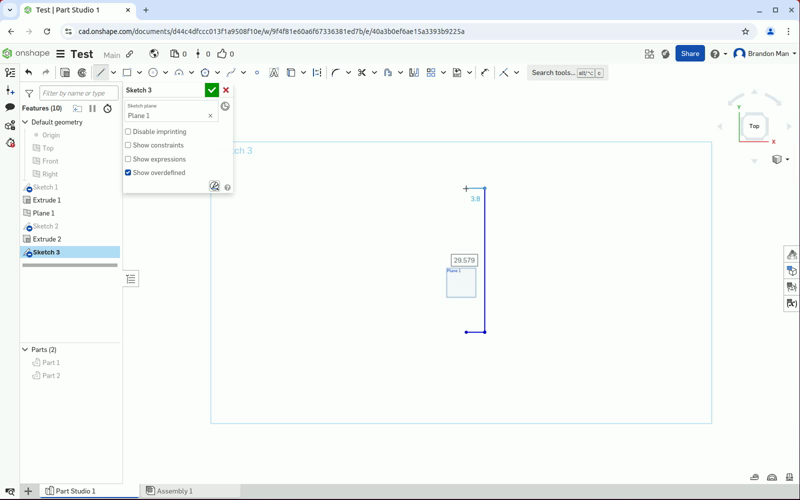
mouse_move(466, 332)
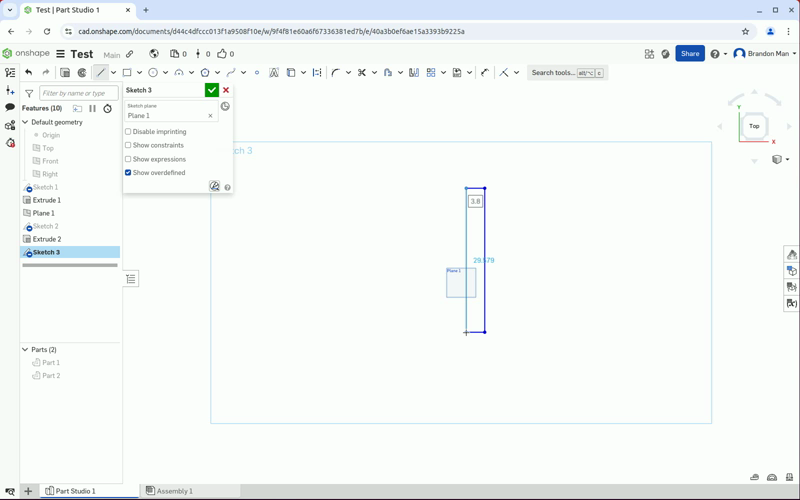
key_up(shift)
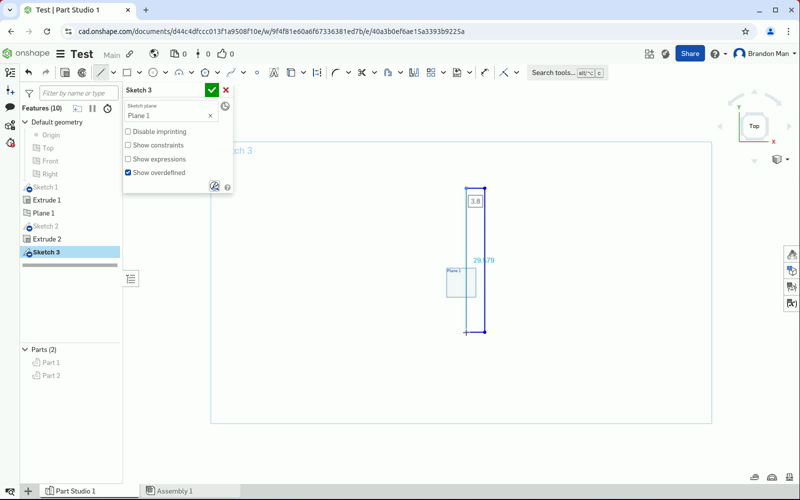
click(466, 332)
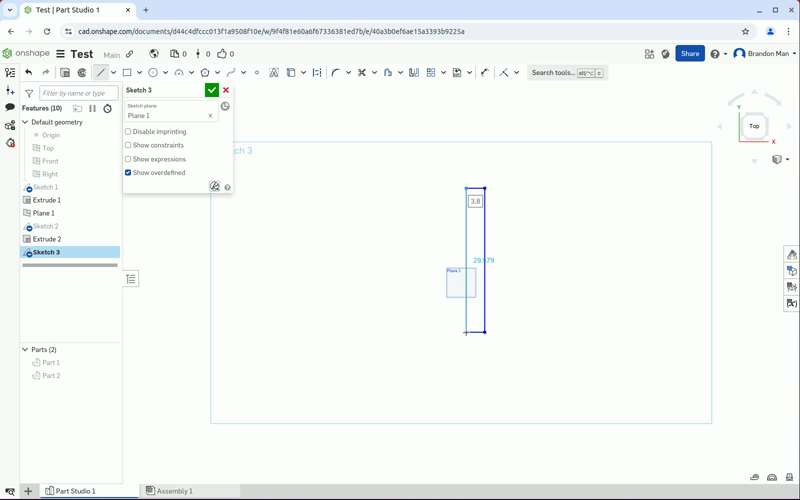
key(esc)
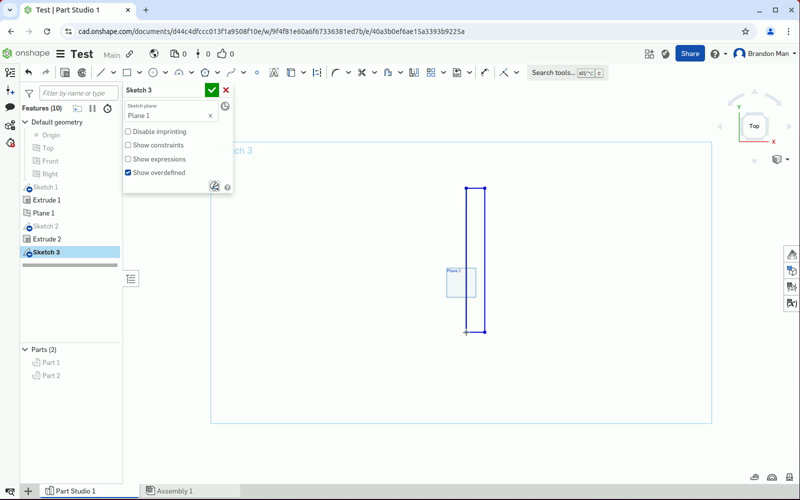
mouse_move(478, 220)
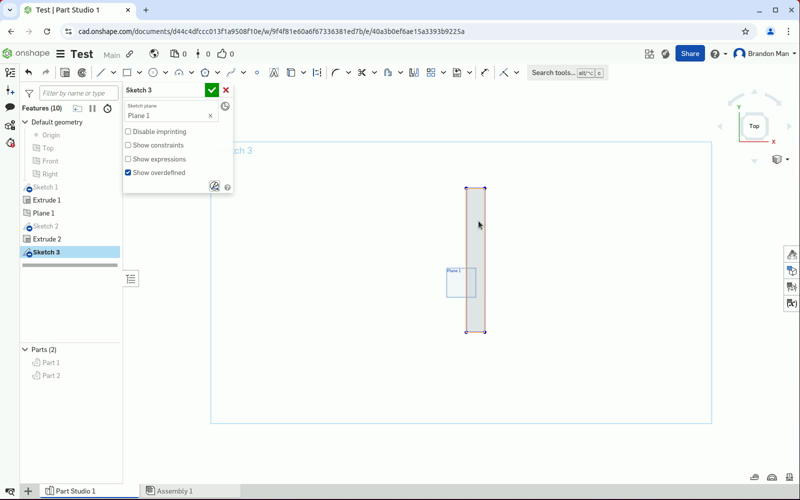
click(478, 220)
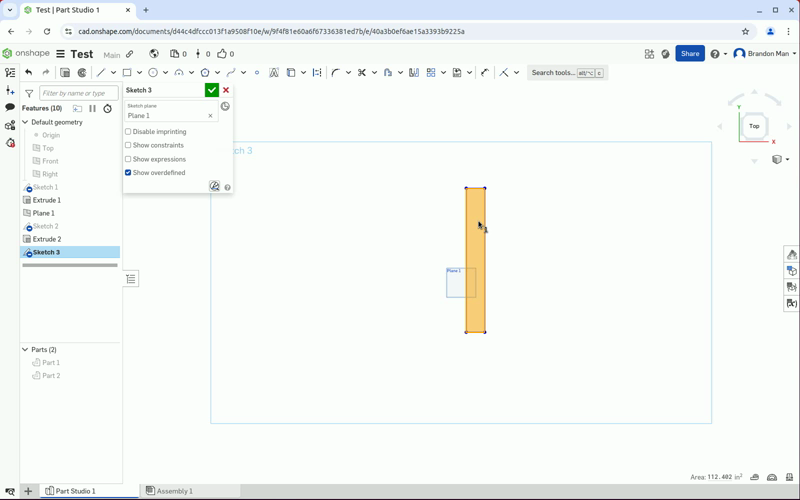
mouse_move(73, 352)
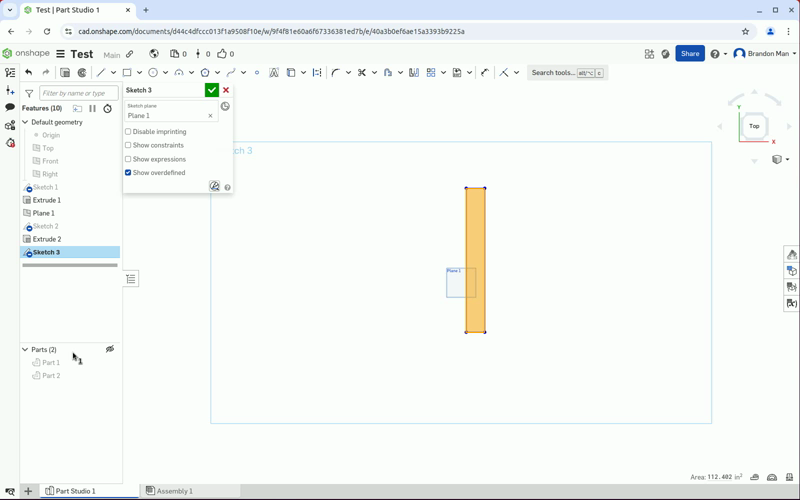
key(shift+y)
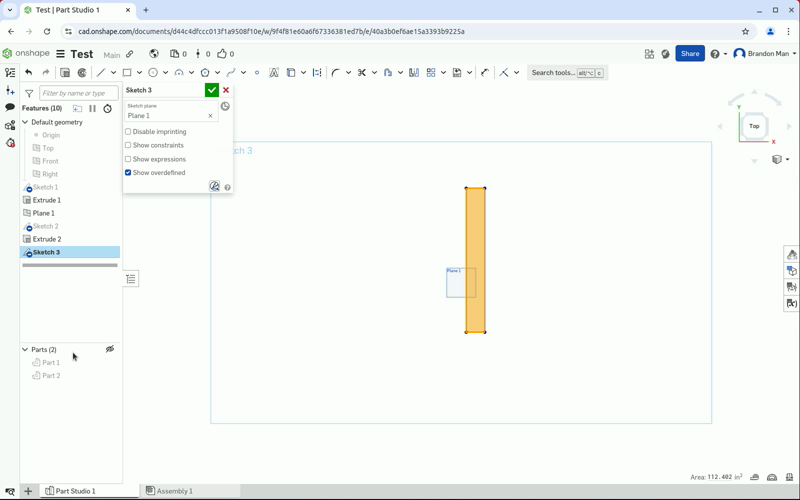
key(shift+e)
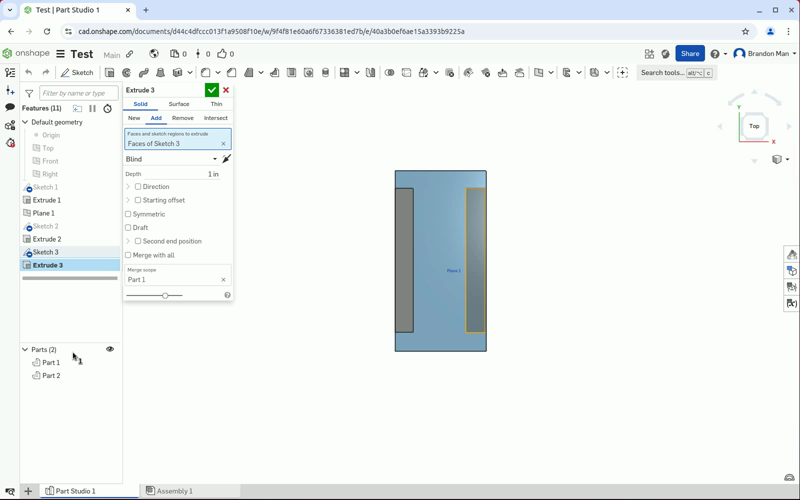
mouse_move(143, 106)
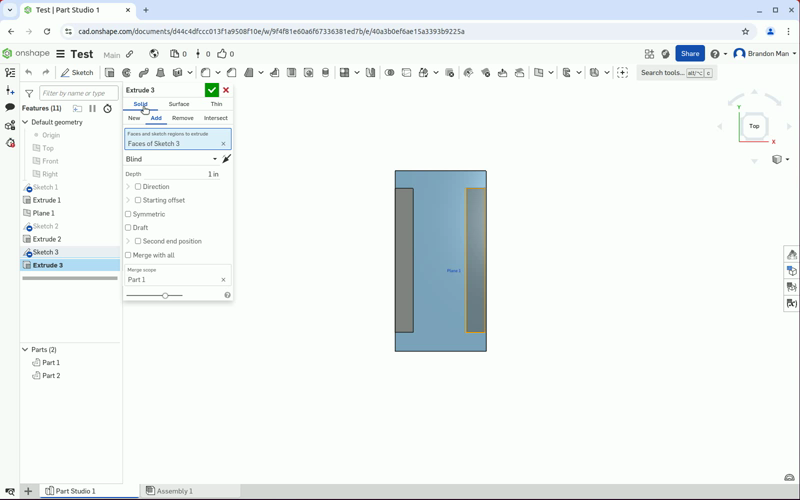
click(143, 106)
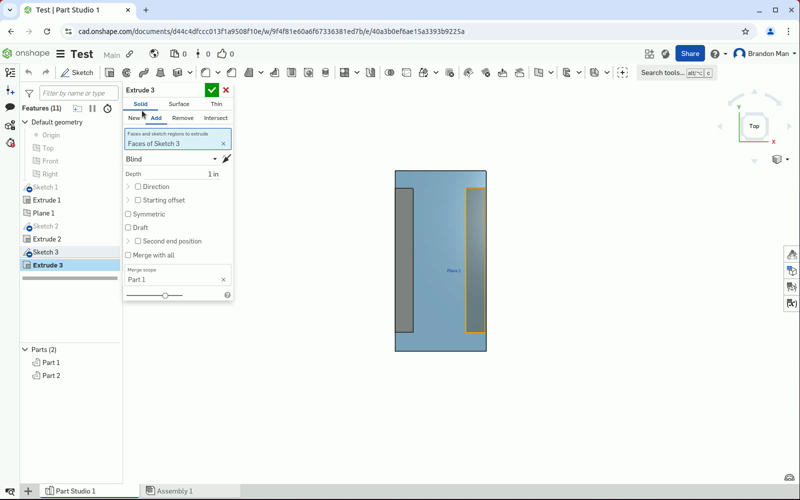
mouse_move(137, 120)
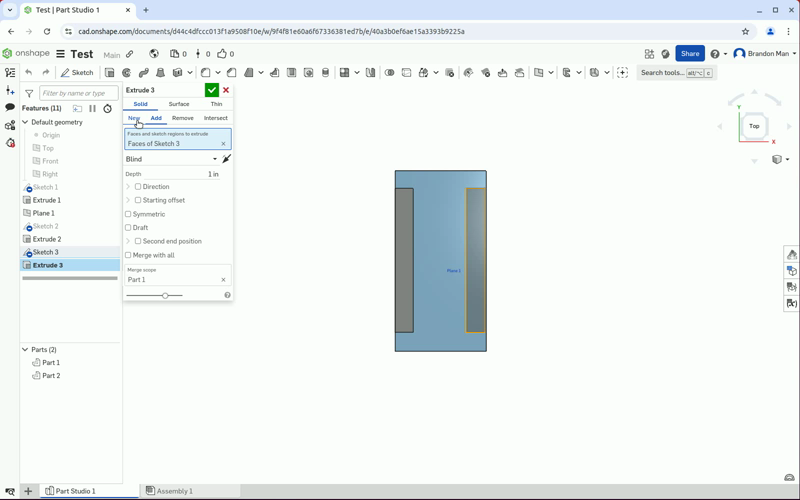
click(137, 120)
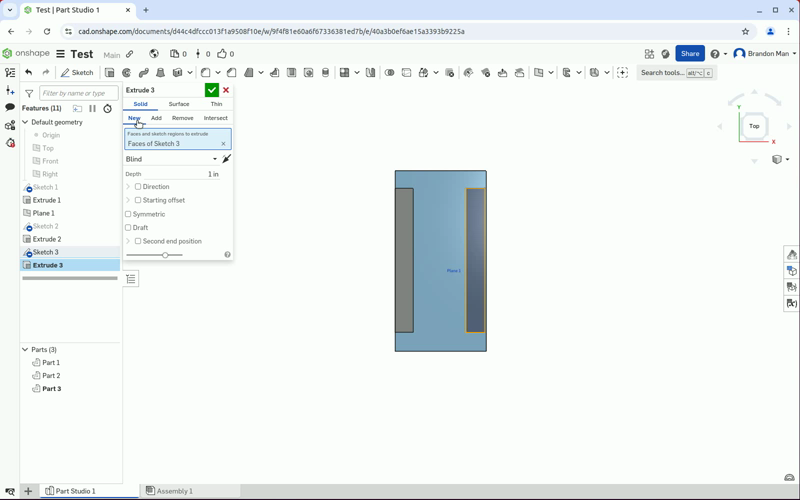
key(tab, 4)
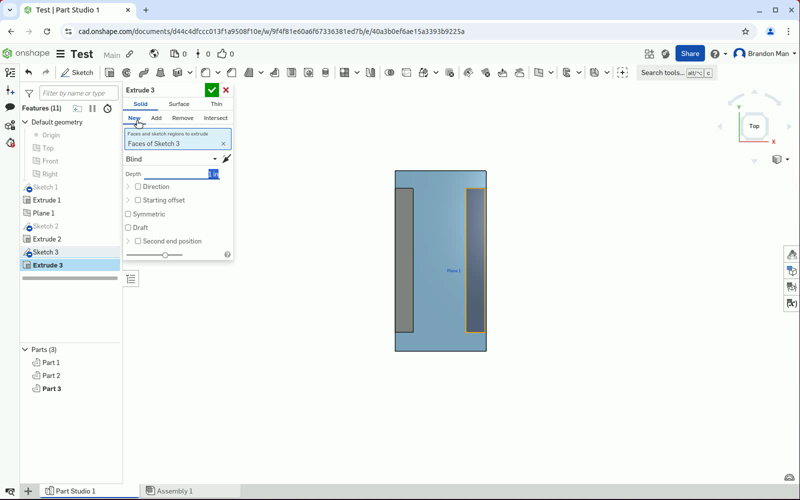
text(3.611)
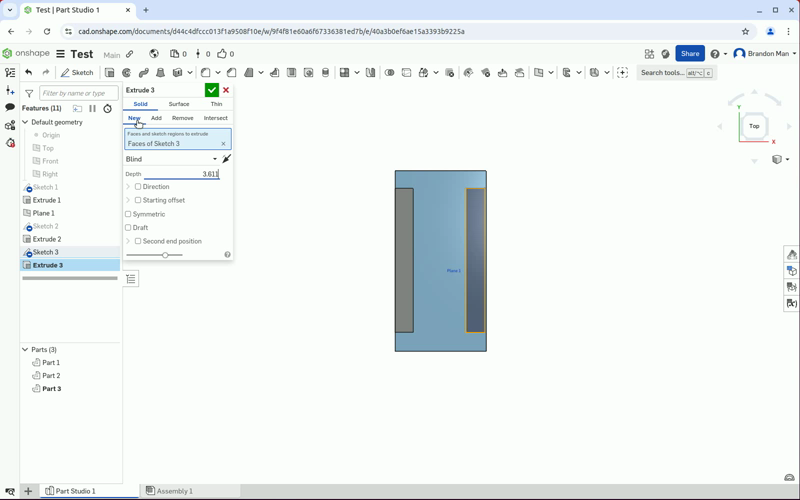
key(enter)
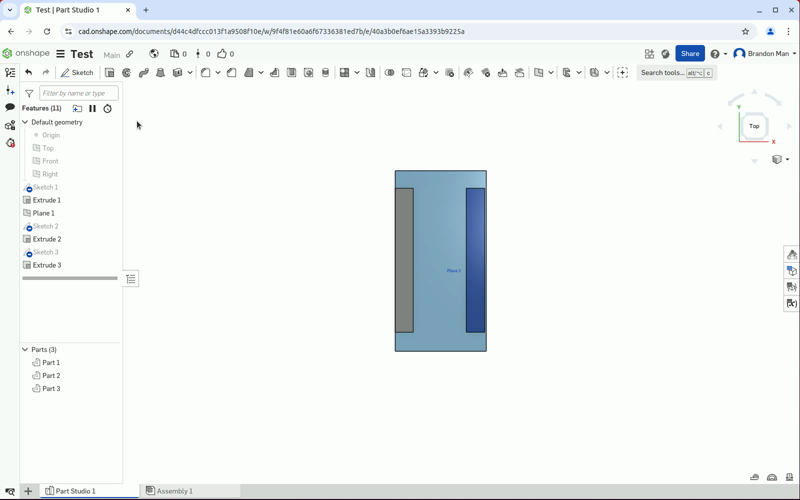
key(shift+h)
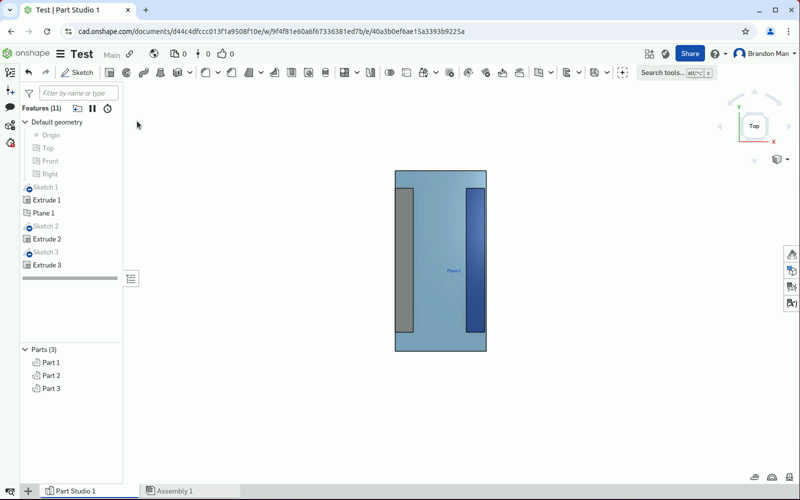
key(shift+h)
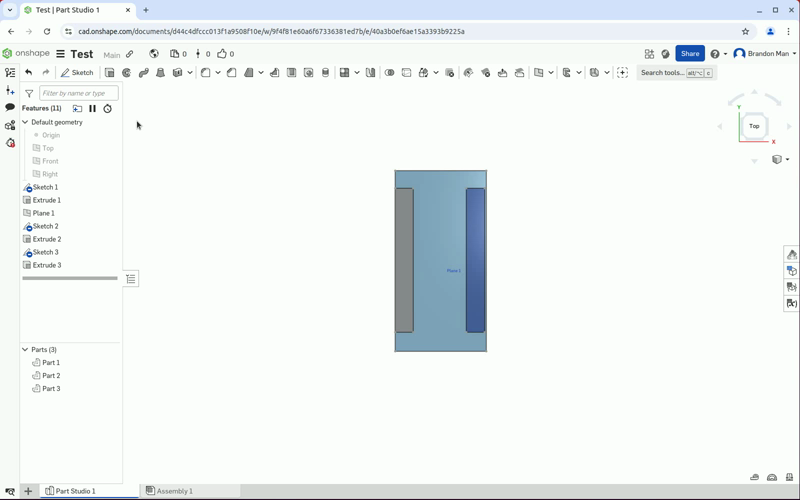
key(shift+7)
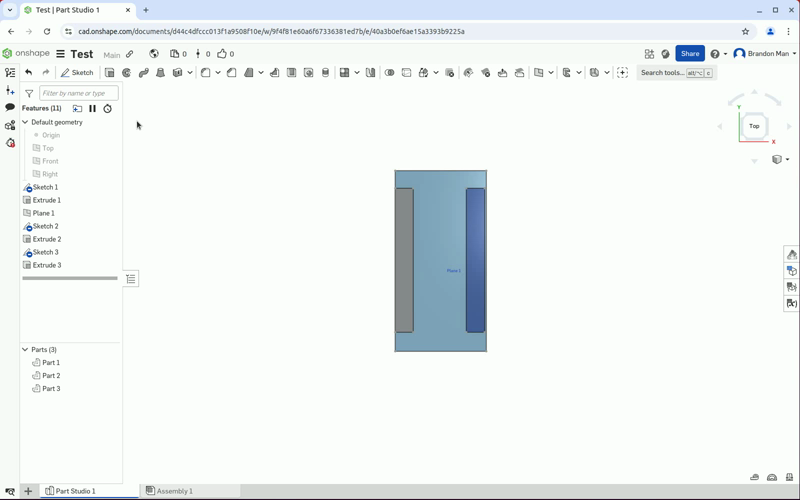
key(up, 3)
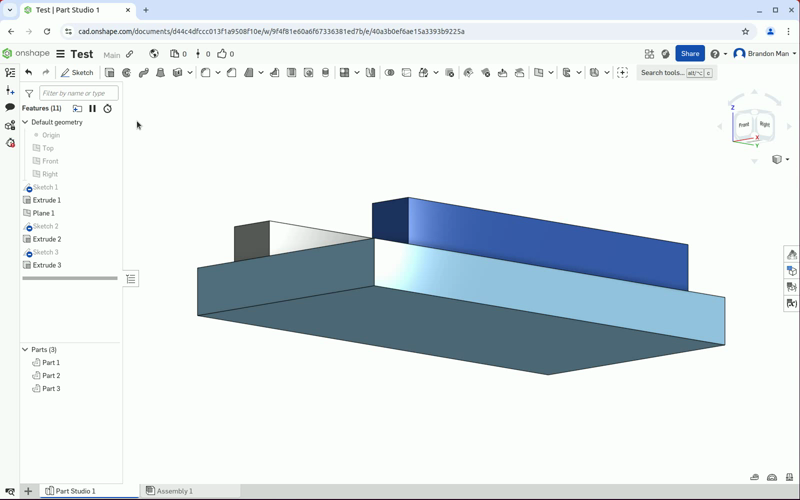
key(left, 3)
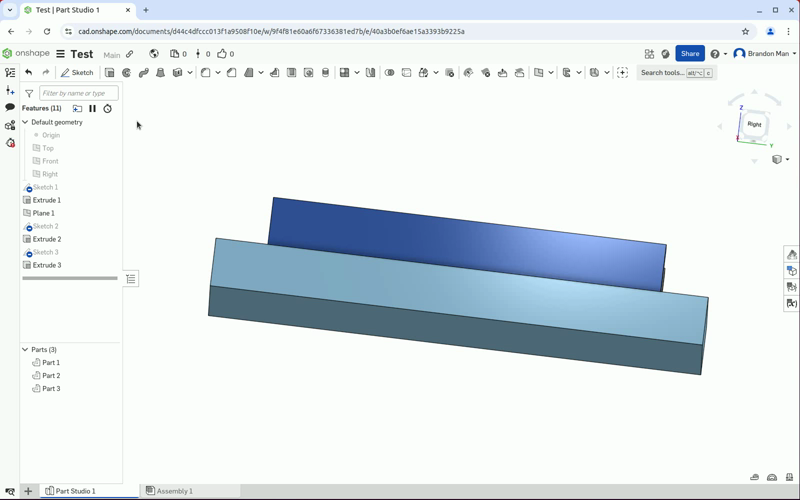
key(right, 3)
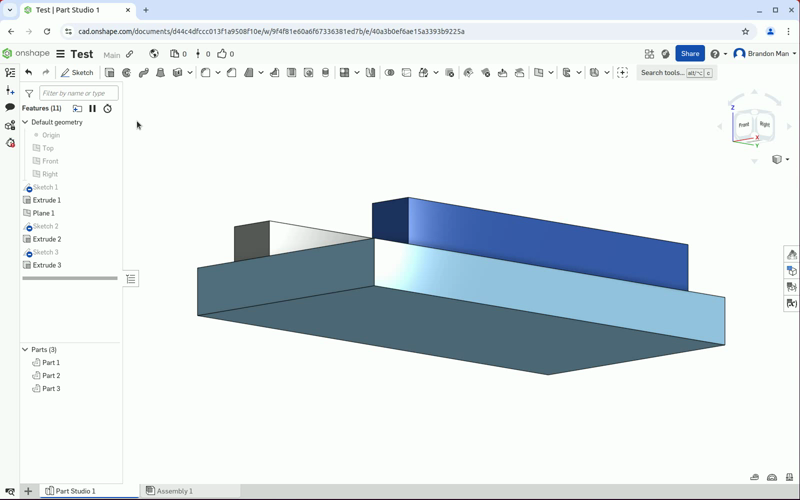
key(down, 3)
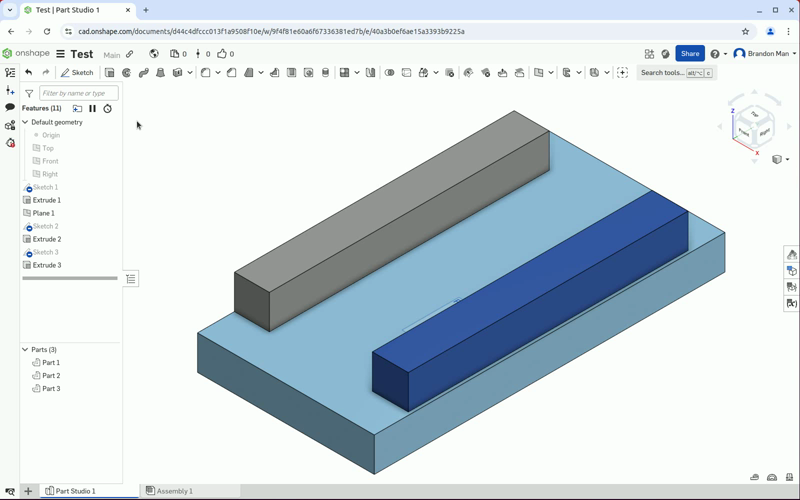
mouse_move(73, 189)
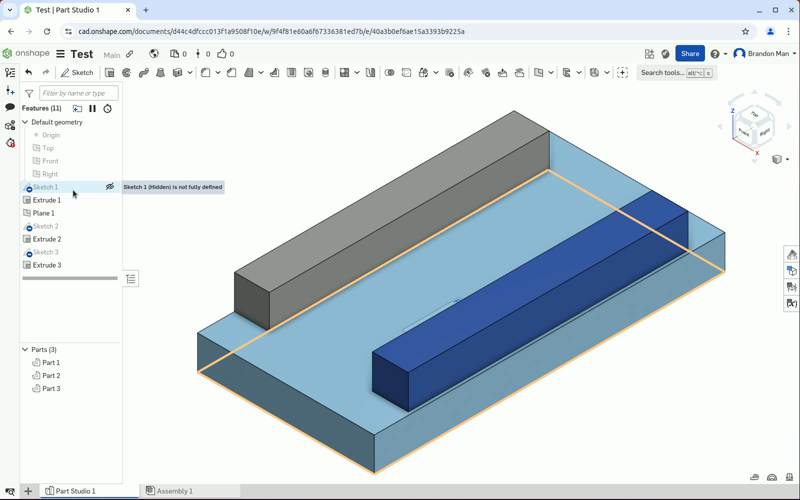
click(73, 189)